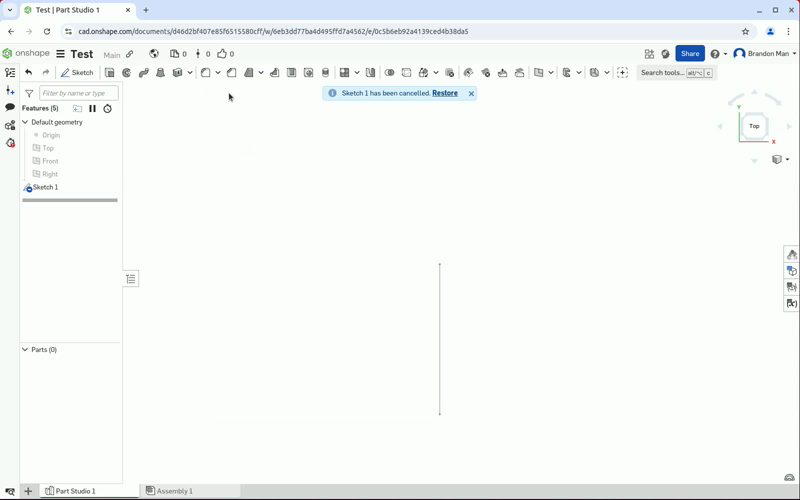
key(shift+h)
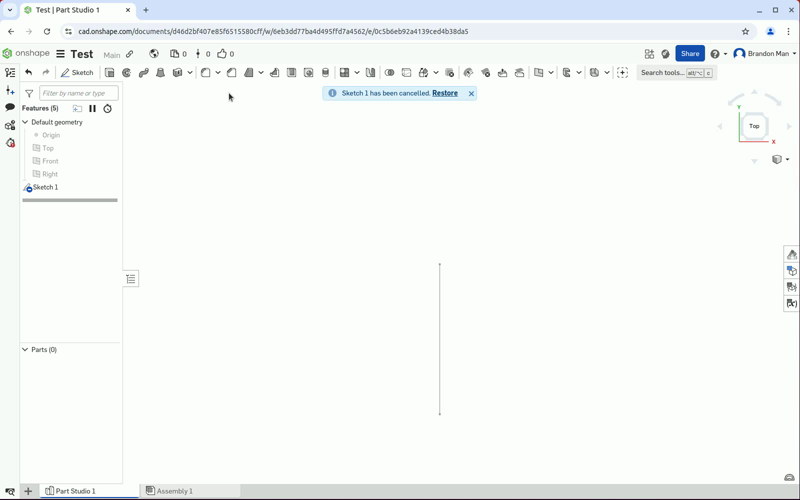
key(shift+s)
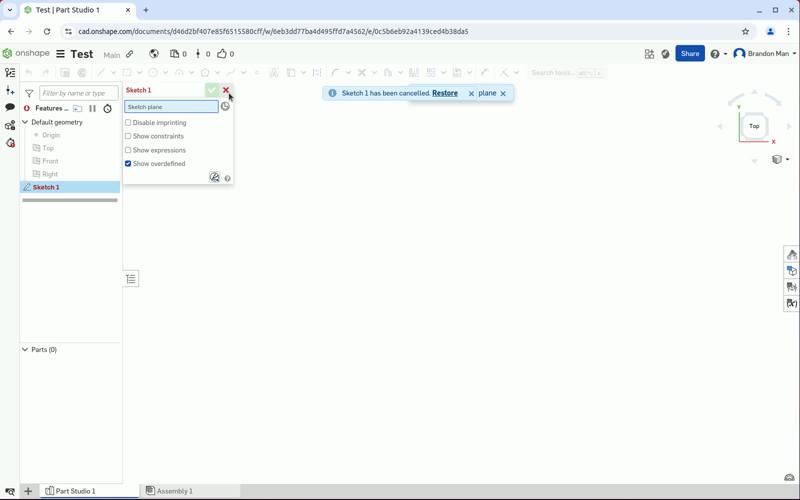
mouse_move(73, 150)
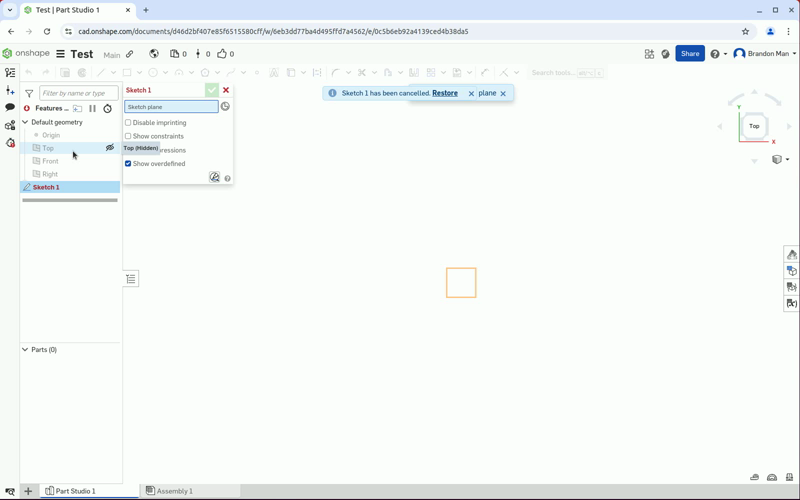
click(73, 150)
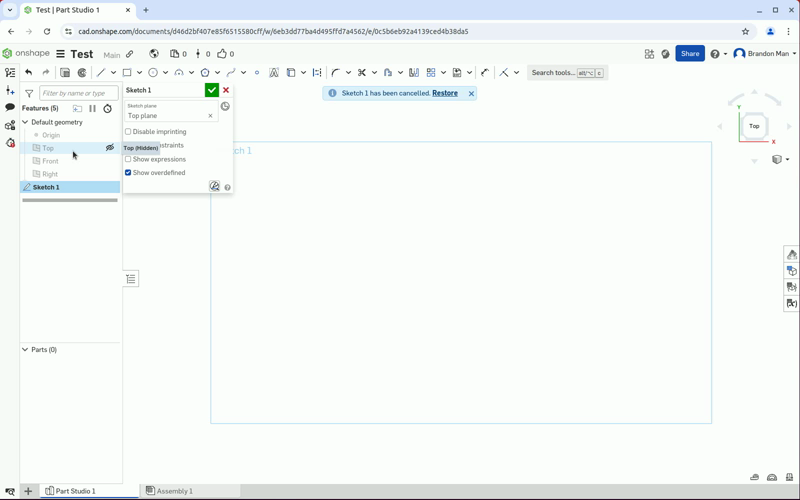
mouse_move(73, 352)
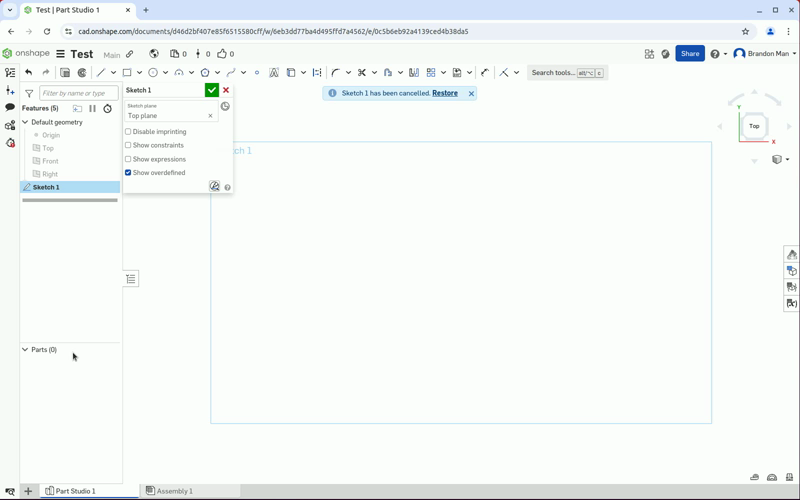
key(y)
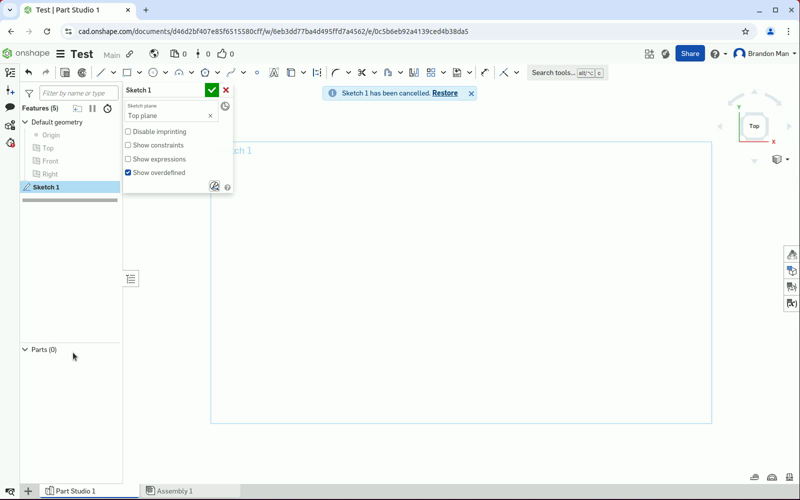
key(l)
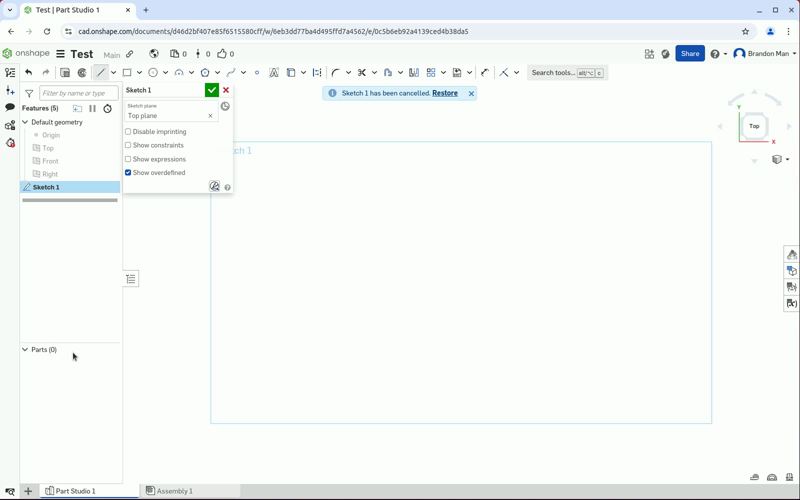
key_down(shift)
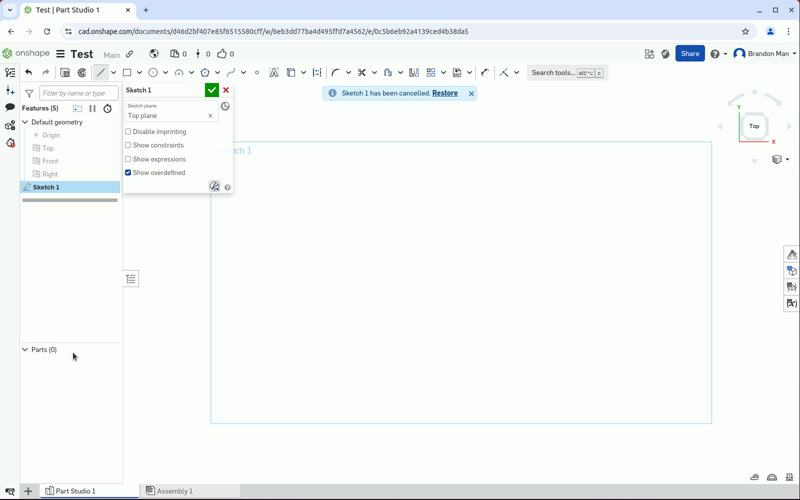
mouse_move(348, 351)
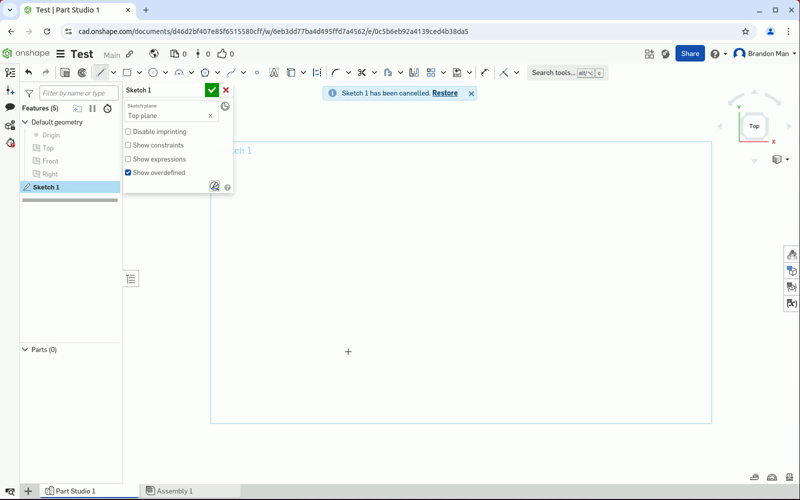
click(348, 351)
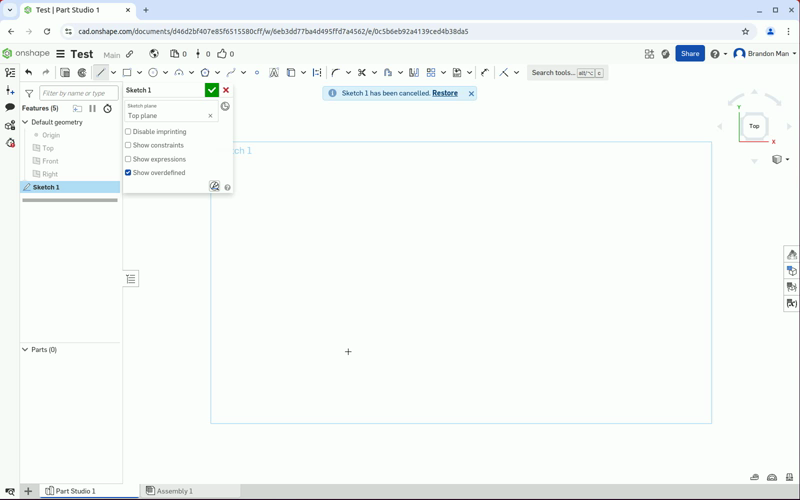
key_up(shift)
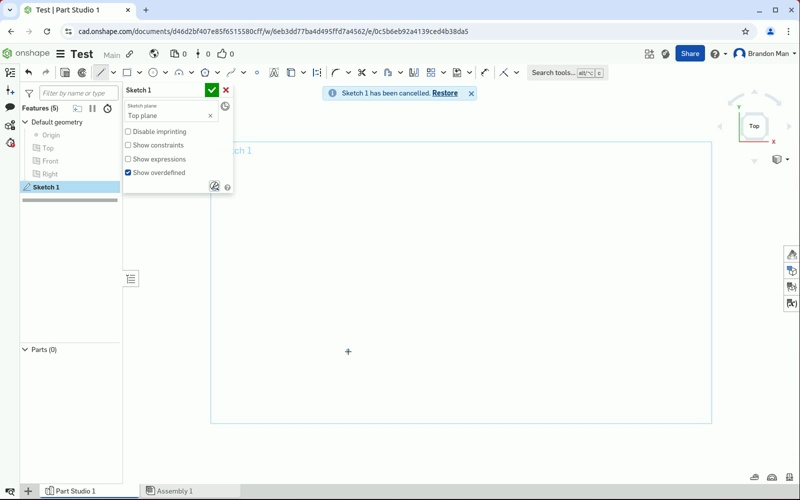
key_down(shift)
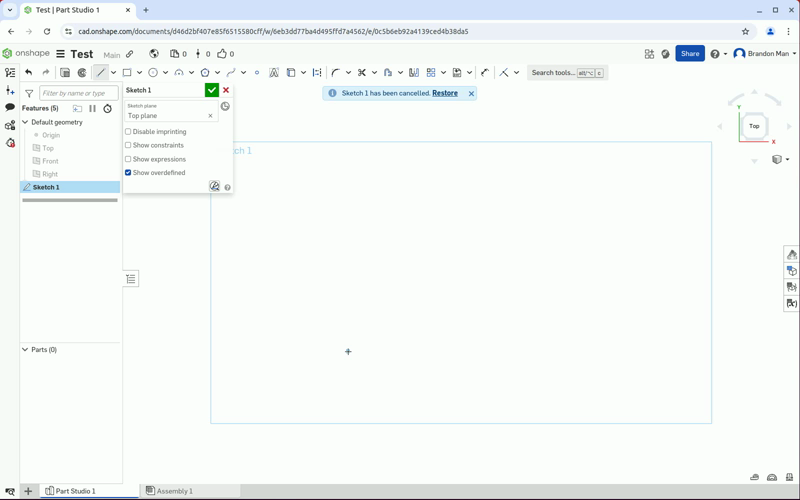
mouse_move(572, 351)
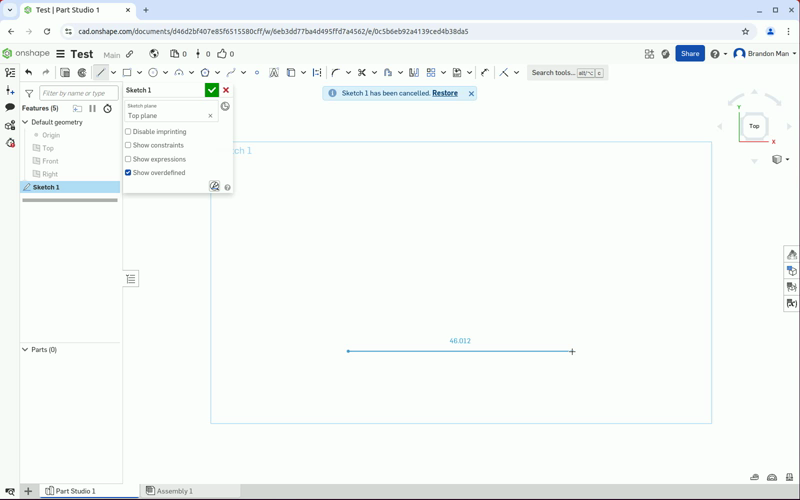
click(572, 351)
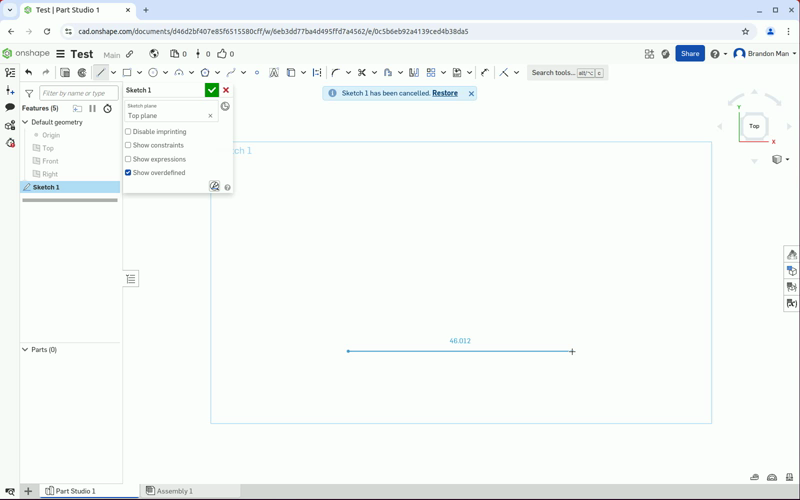
key_up(shift)
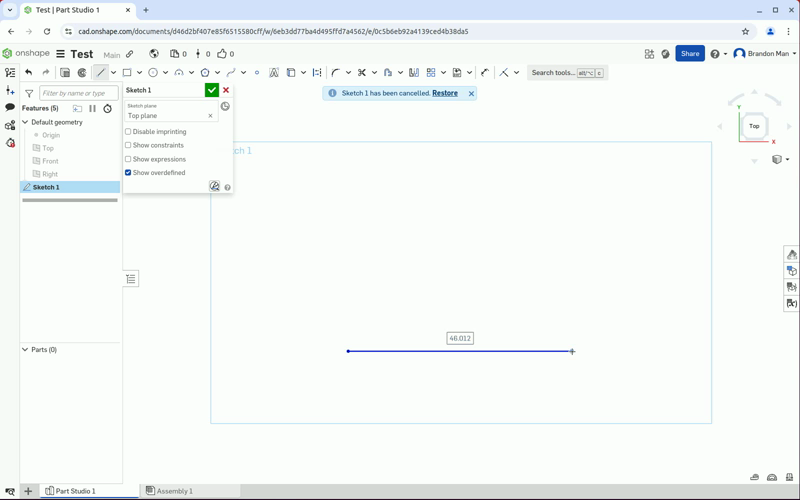
key_down(shift)
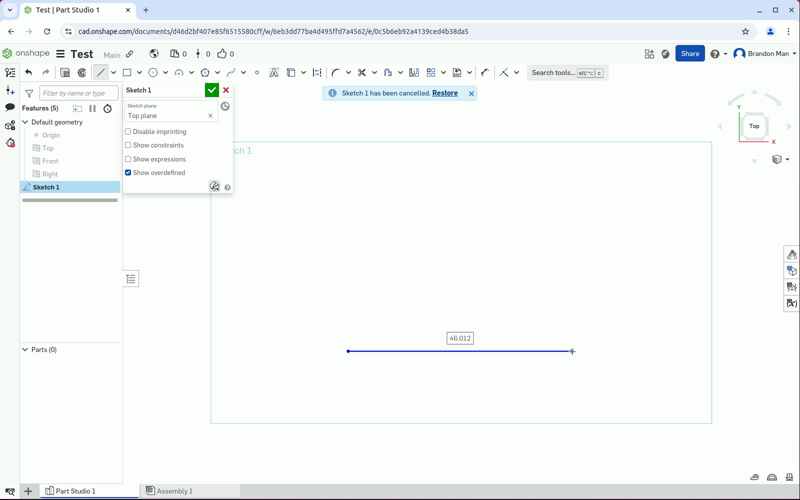
mouse_move(589, 351)
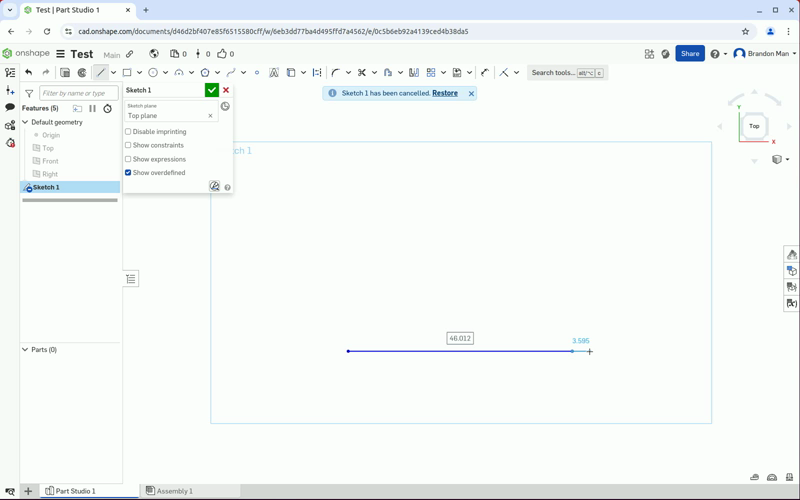
mouse_move(572, 306)
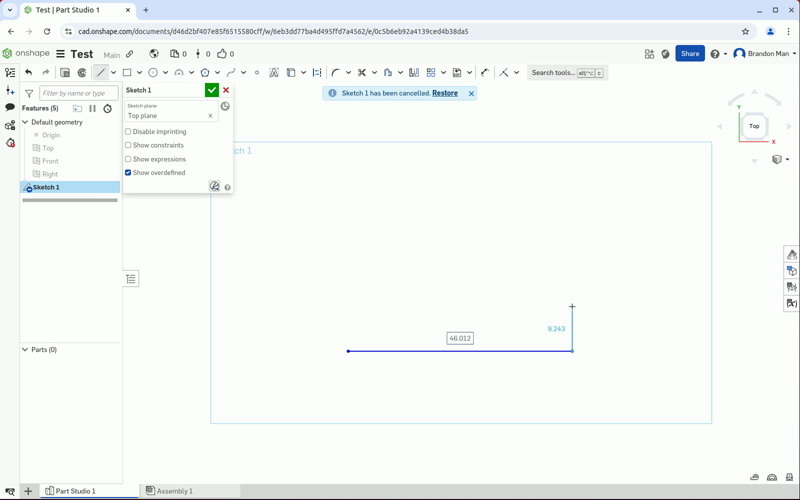
click(572, 306)
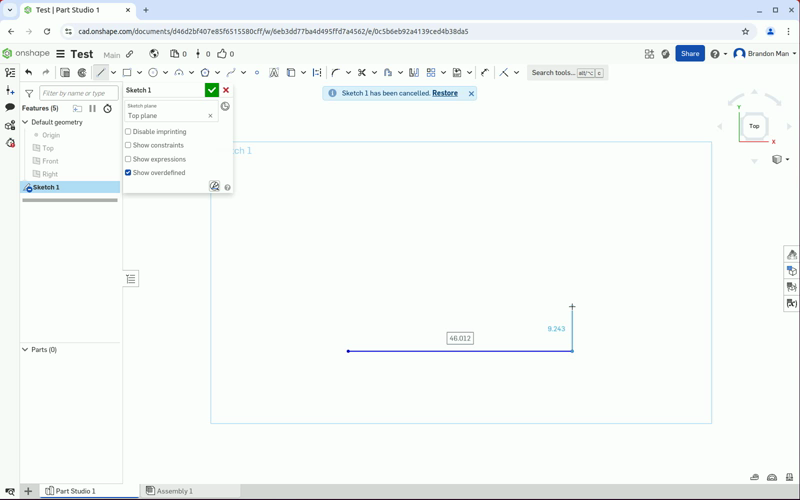
key_up(shift)
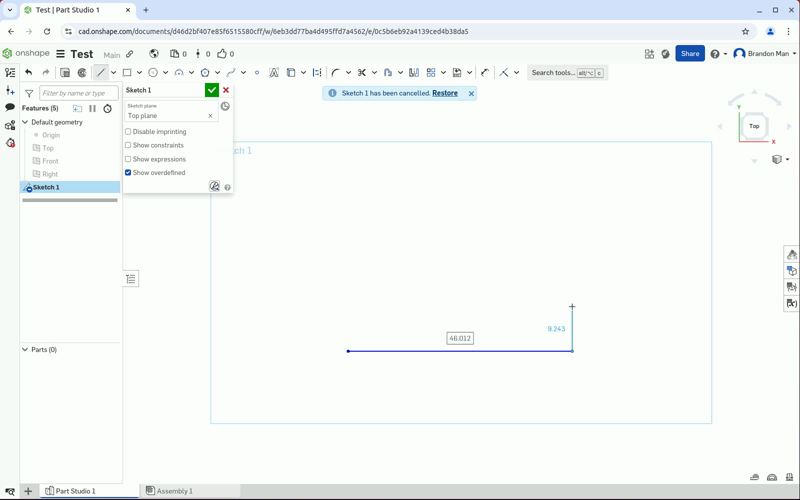
key_down(shift)
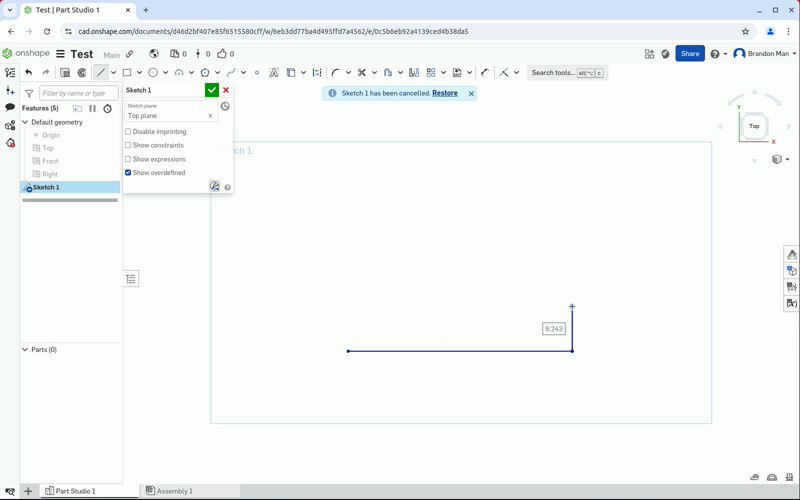
mouse_move(589, 306)
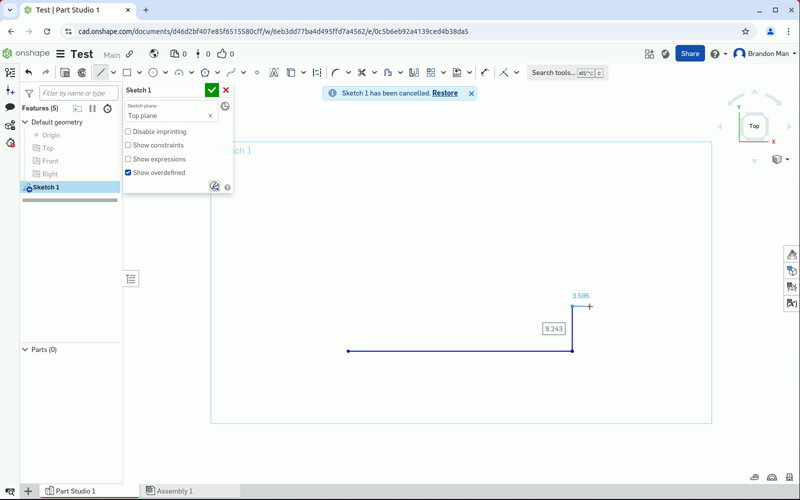
mouse_move(536, 306)
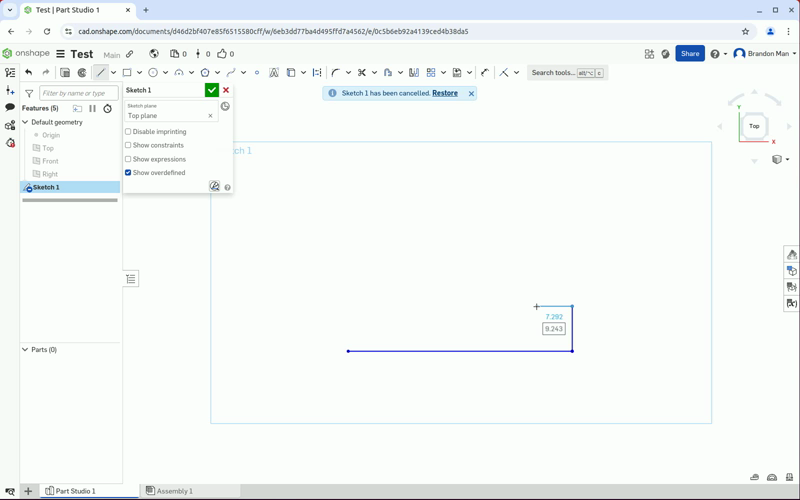
click(536, 306)
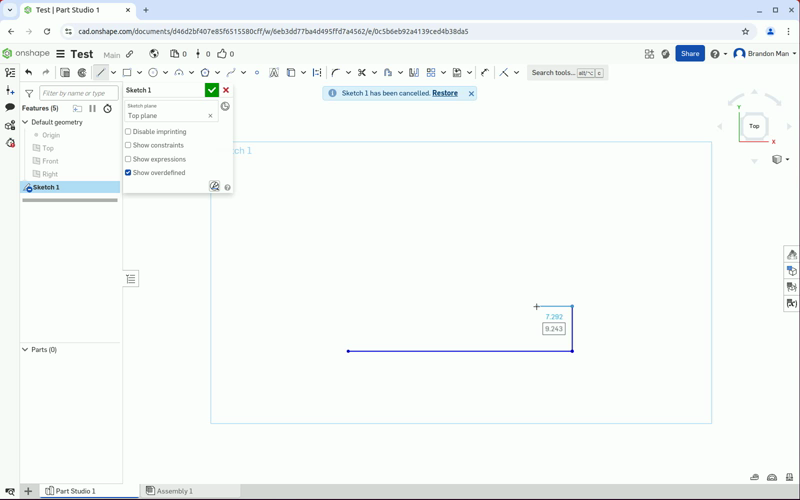
key_up(shift)
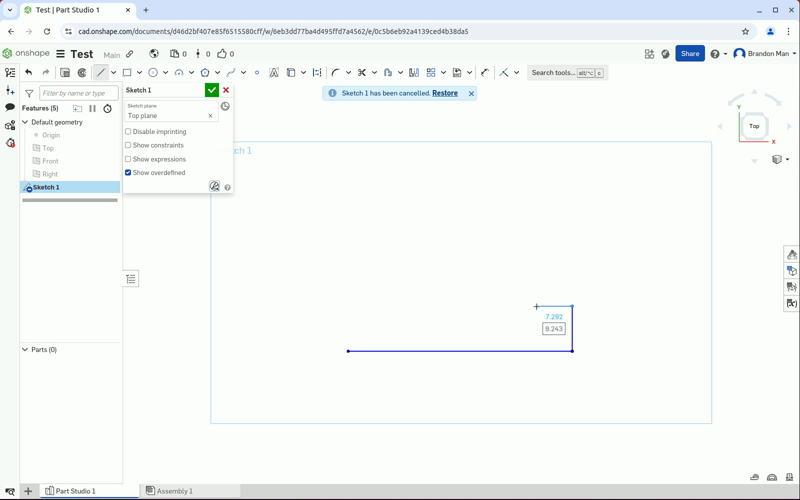
key_down(shift)
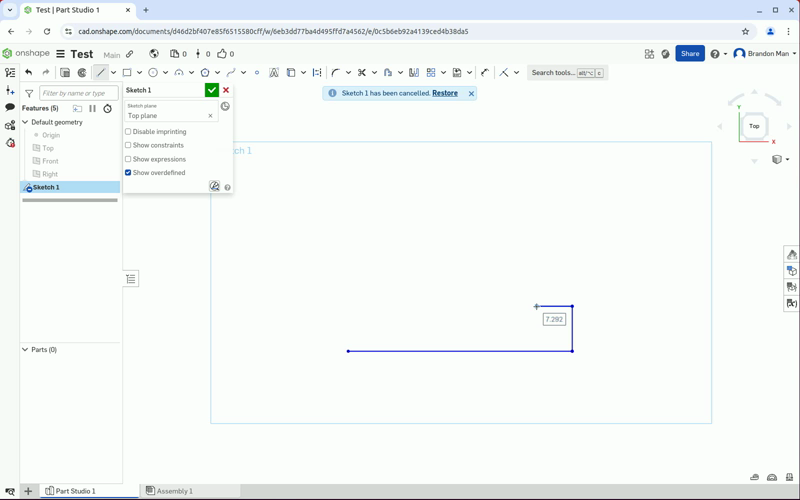
mouse_move(566, 306)
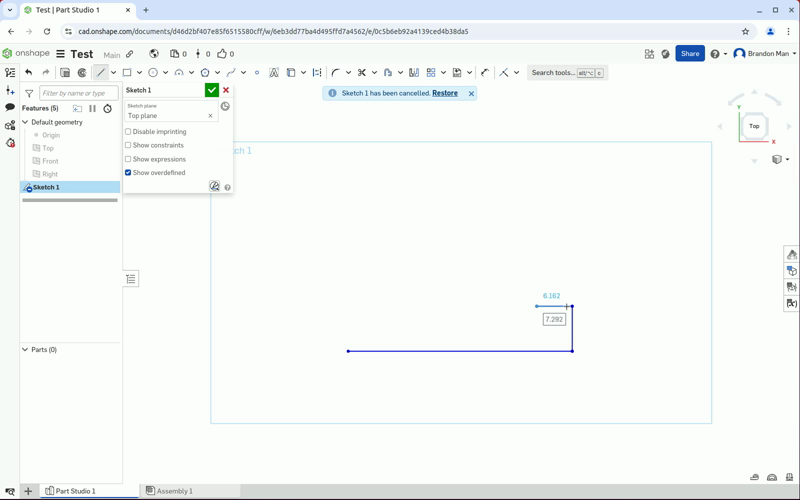
mouse_move(536, 261)
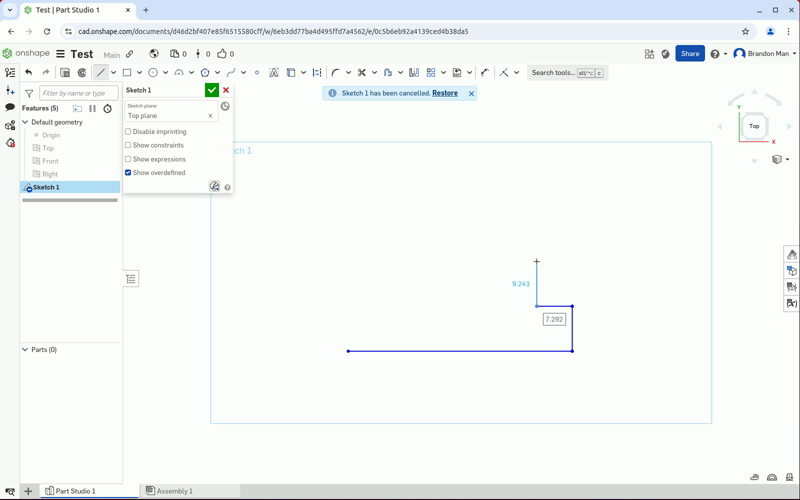
click(536, 261)
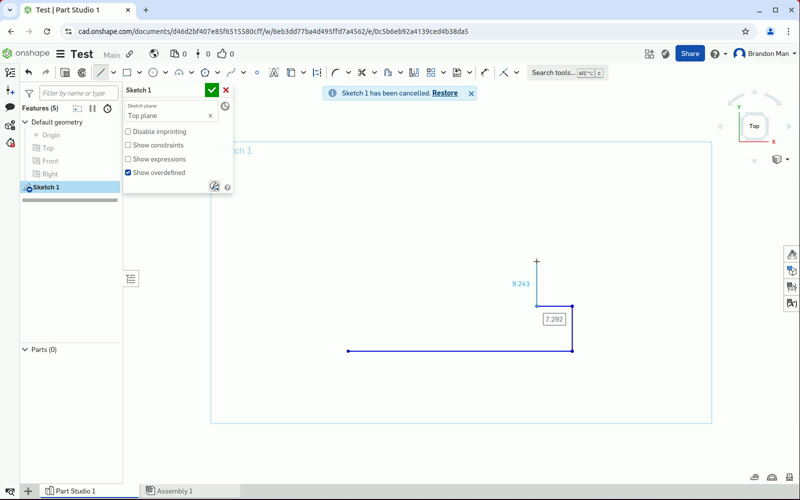
key_up(shift)
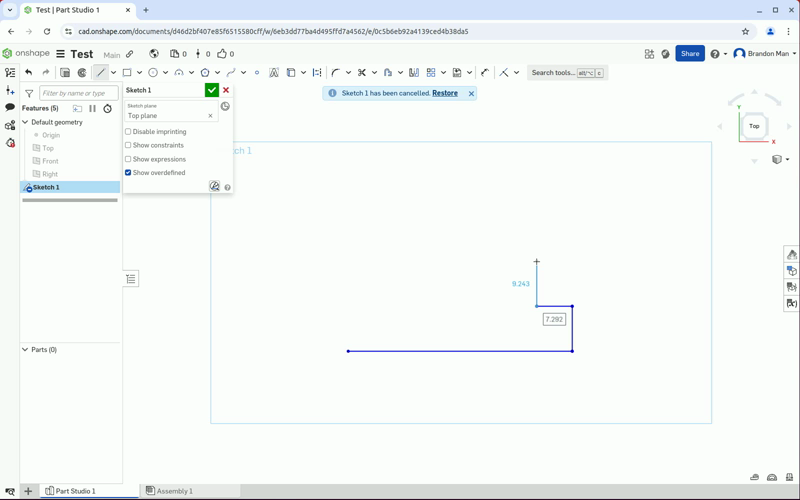
key_down(shift)
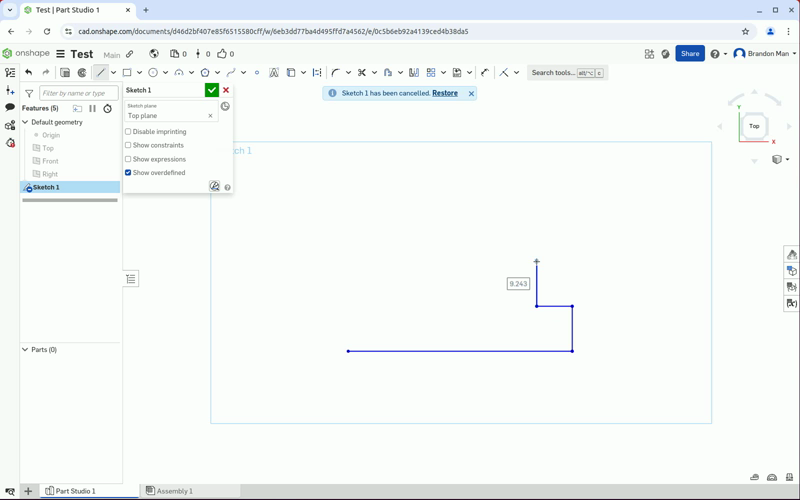
mouse_move(566, 261)
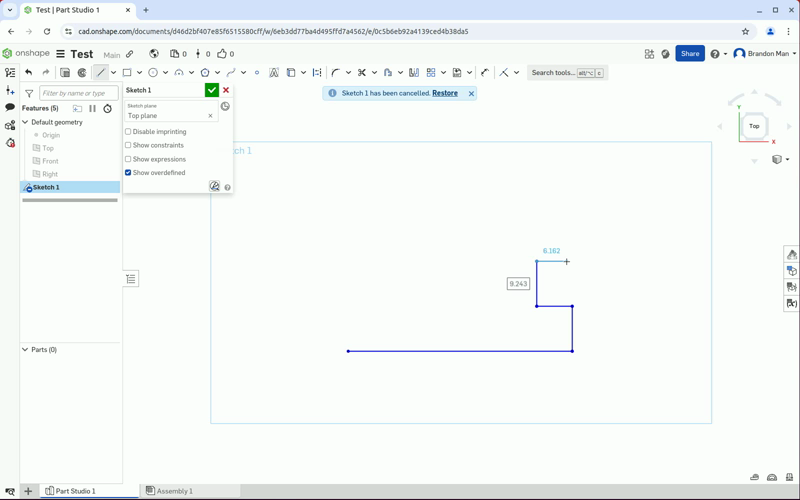
mouse_move(572, 261)
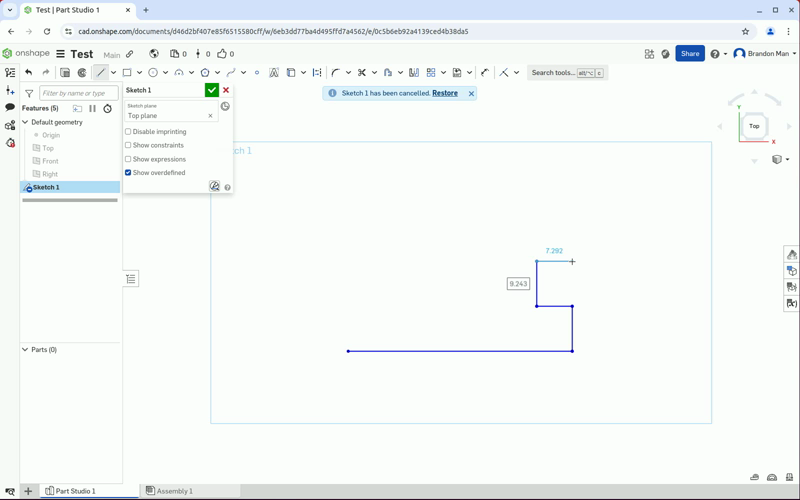
click(572, 261)
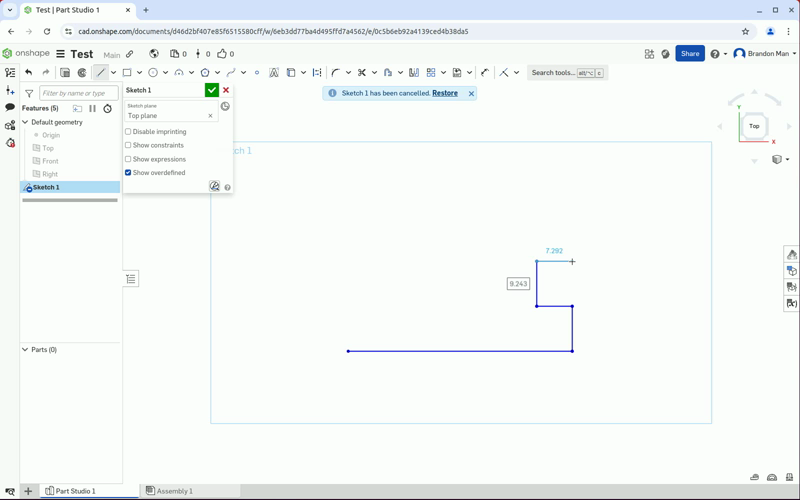
key_up(shift)
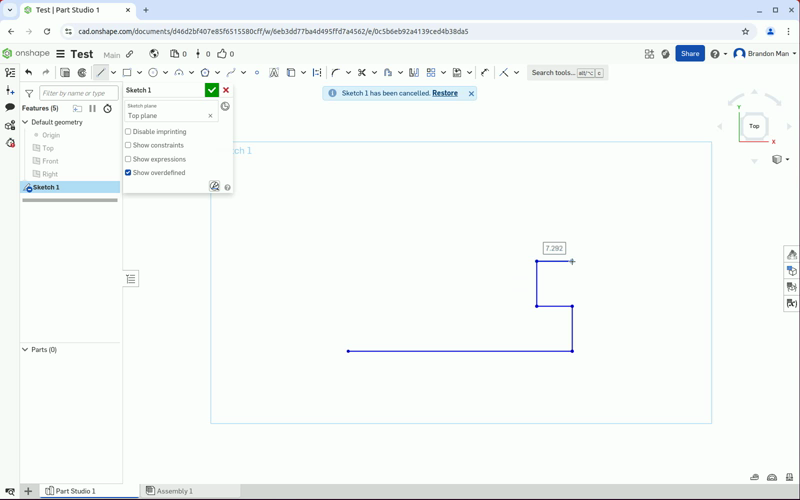
key_down(shift)
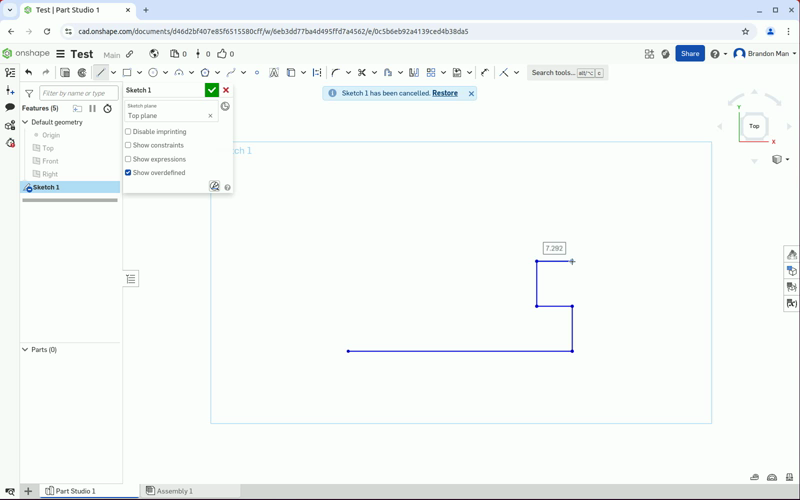
mouse_move(589, 261)
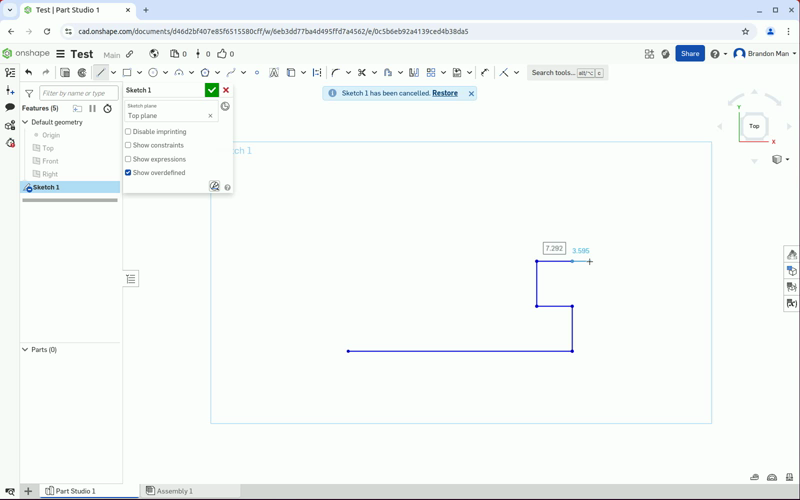
mouse_move(572, 216)
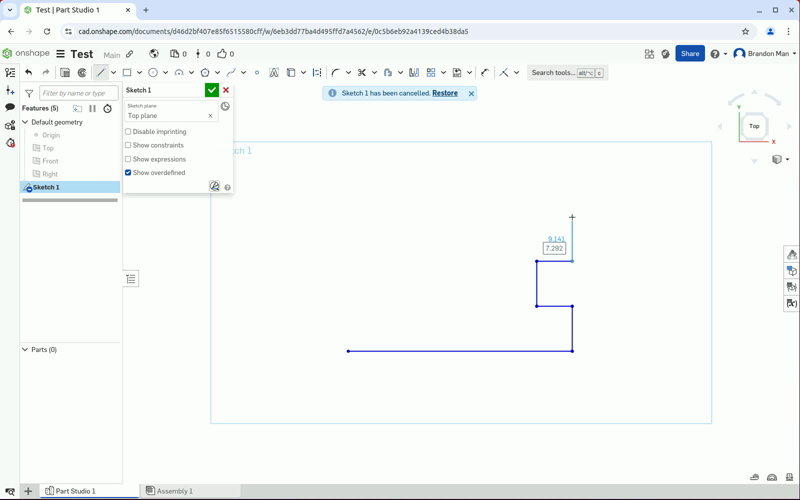
click(572, 216)
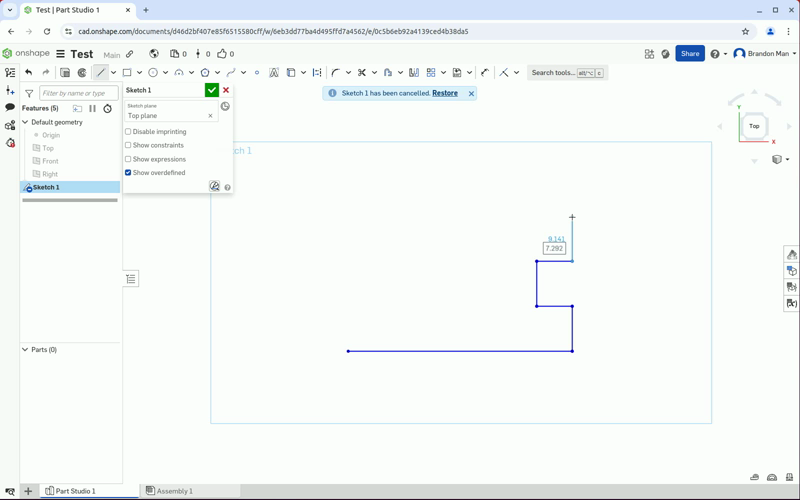
key_up(shift)
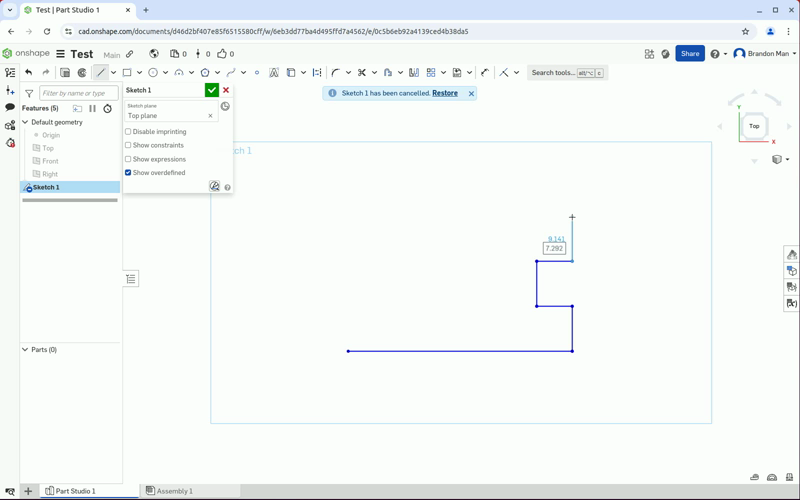
key_down(shift)
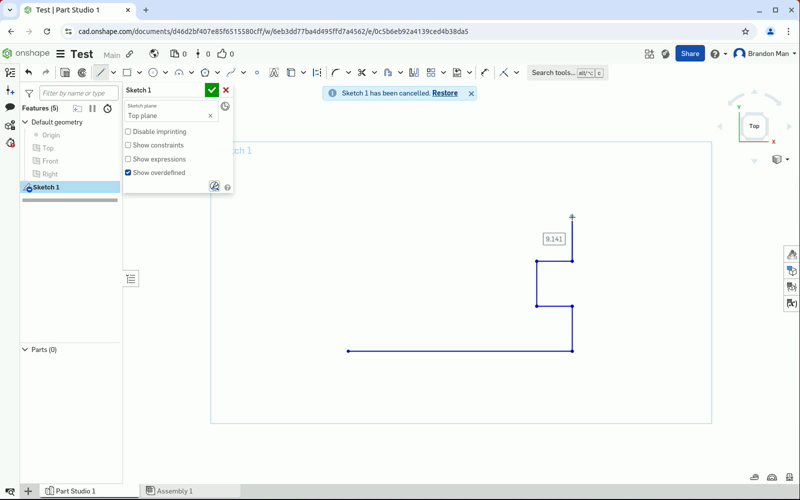
mouse_move(348, 216)
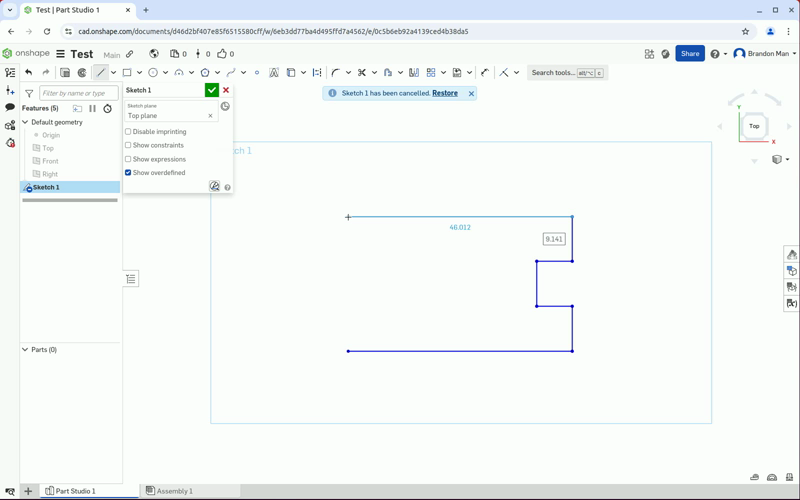
click(348, 216)
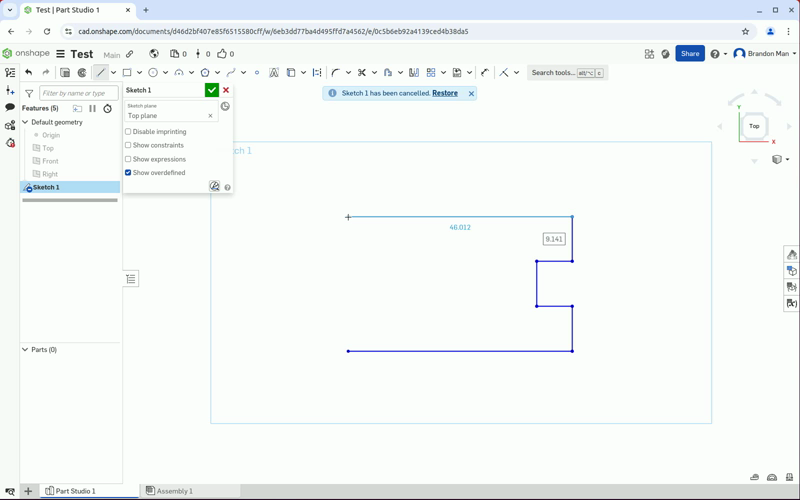
key_up(shift)
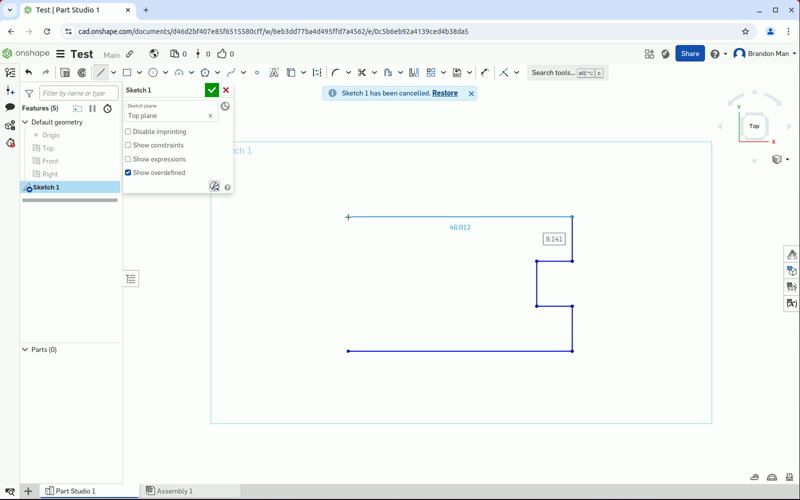
key_down(shift)
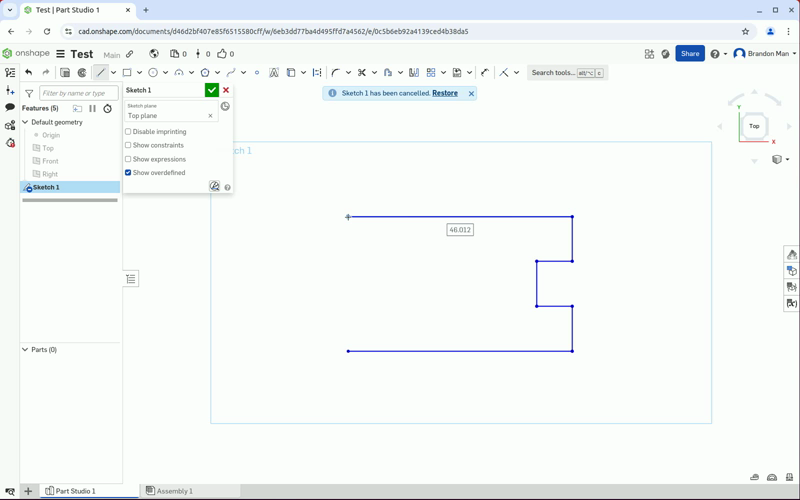
mouse_move(378, 216)
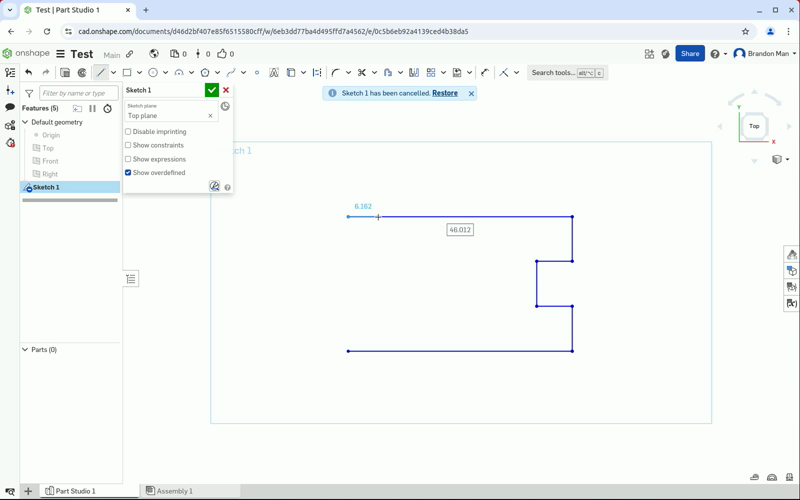
mouse_move(348, 261)
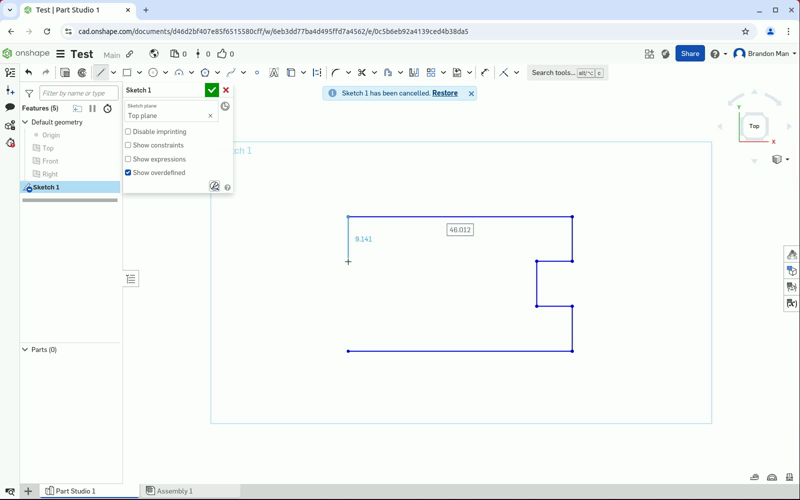
click(348, 261)
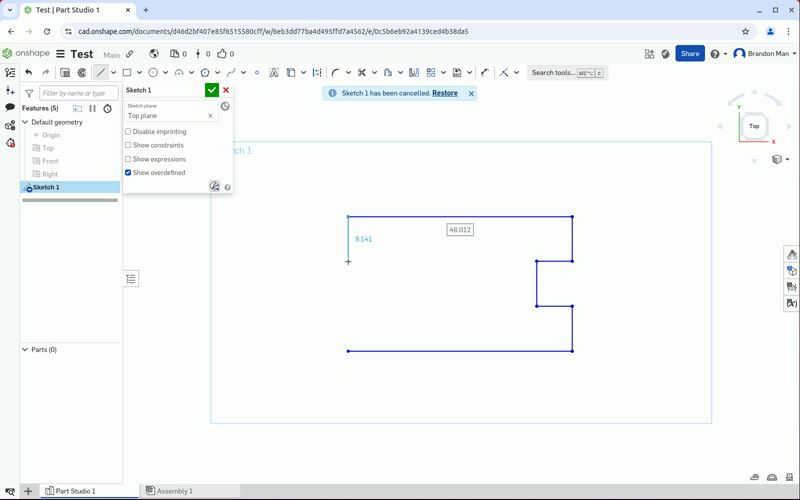
key_up(shift)
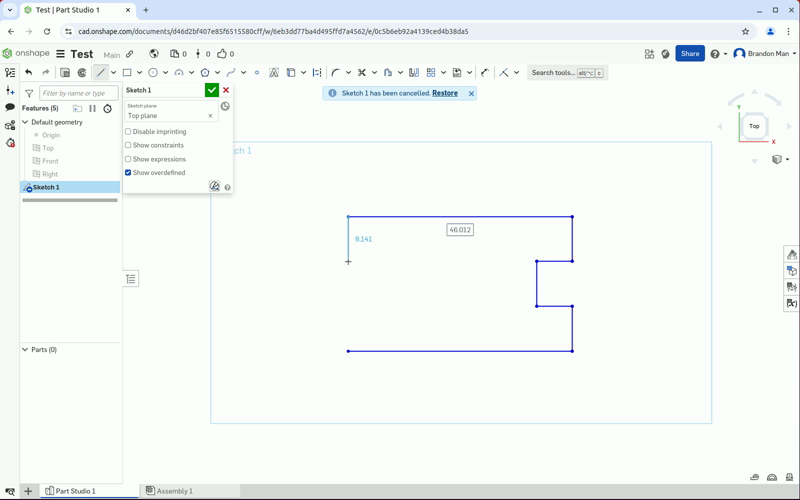
key_down(shift)
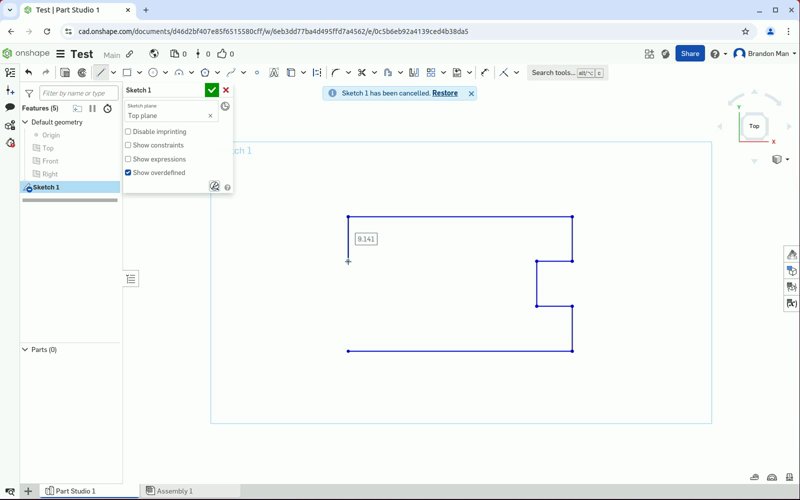
mouse_move(378, 261)
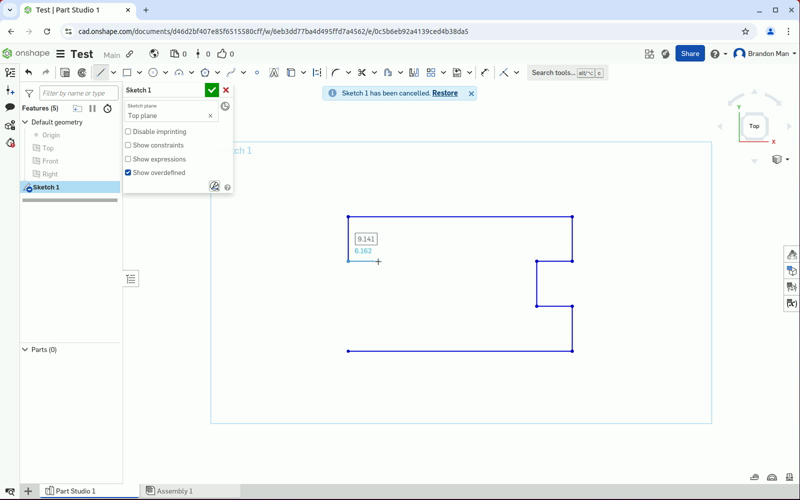
mouse_move(383, 261)
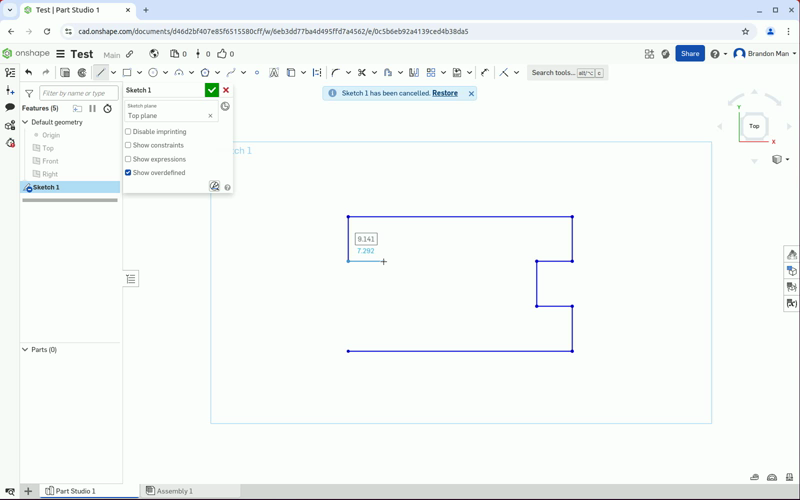
click(383, 261)
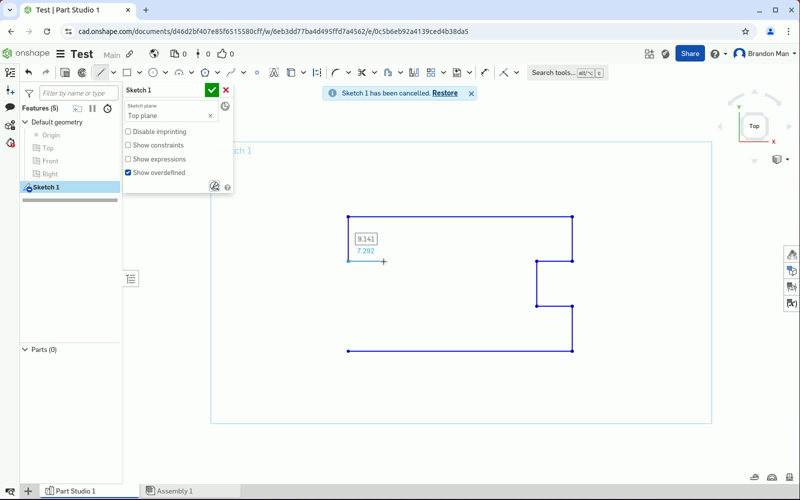
key_up(shift)
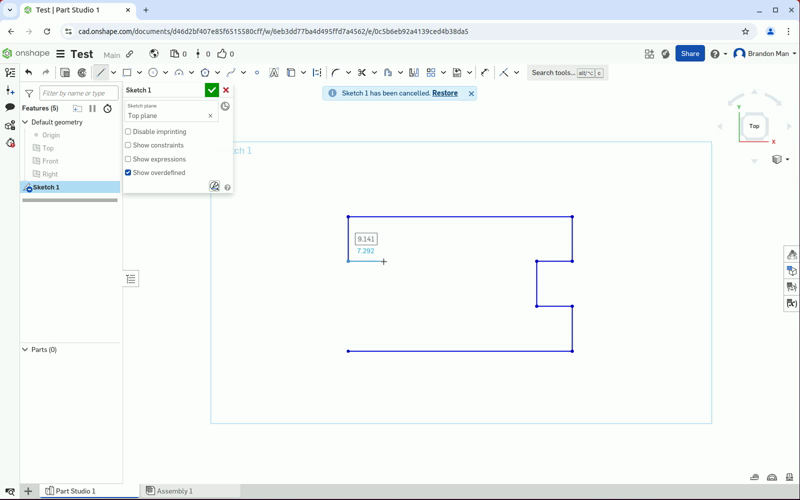
key_down(shift)
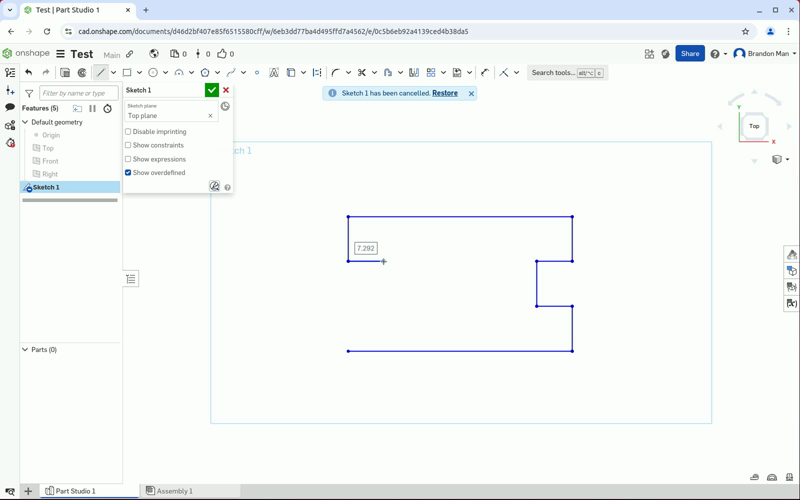
mouse_move(413, 261)
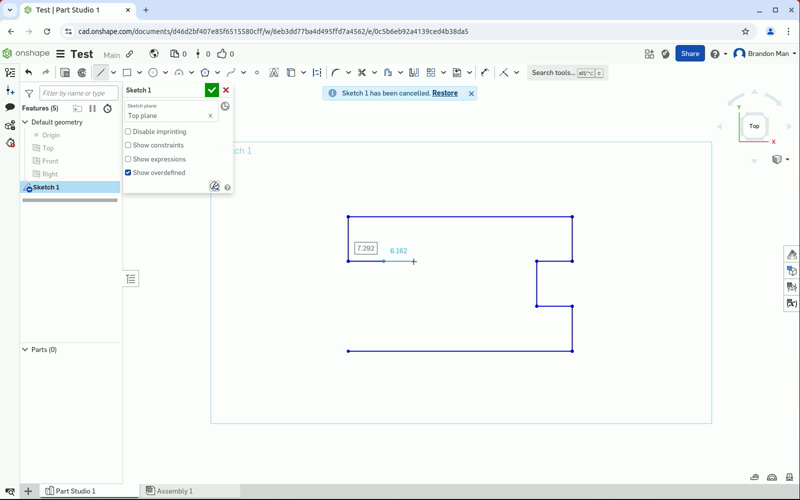
mouse_move(383, 306)
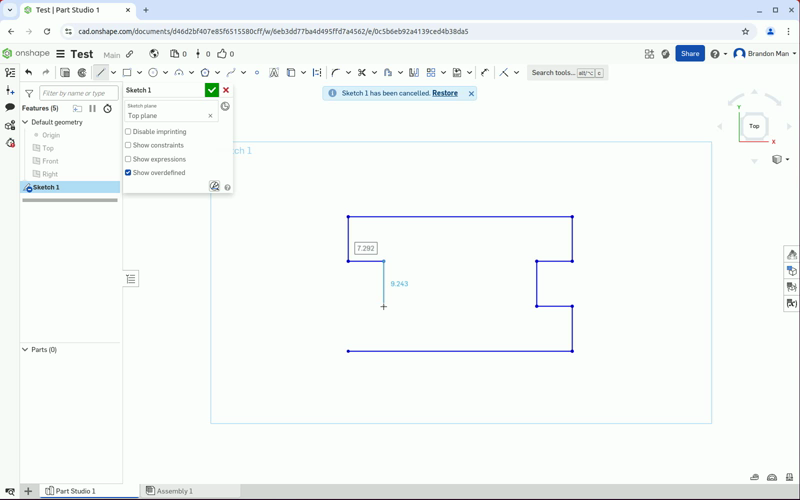
click(383, 306)
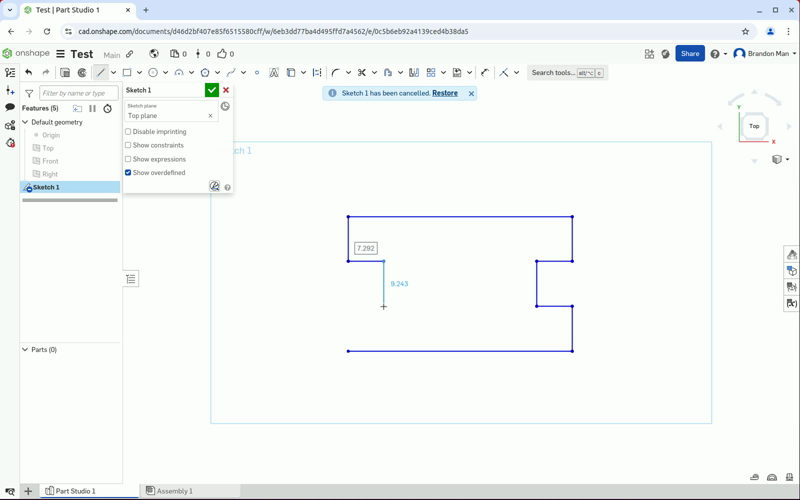
key_up(shift)
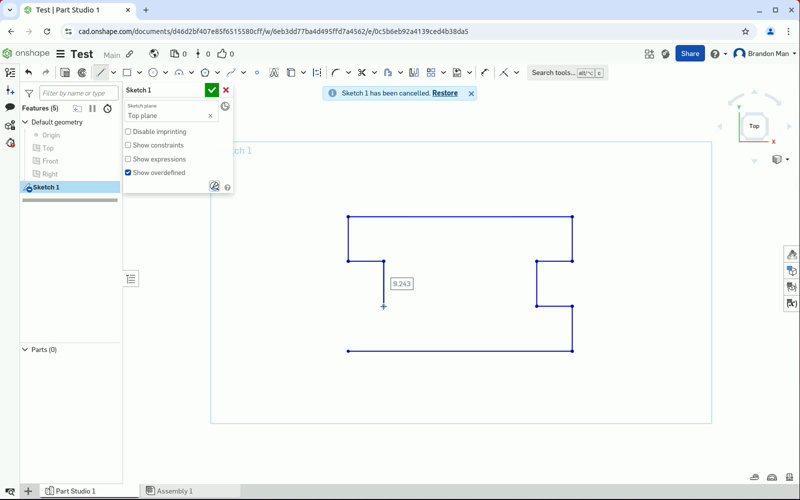
key_down(shift)
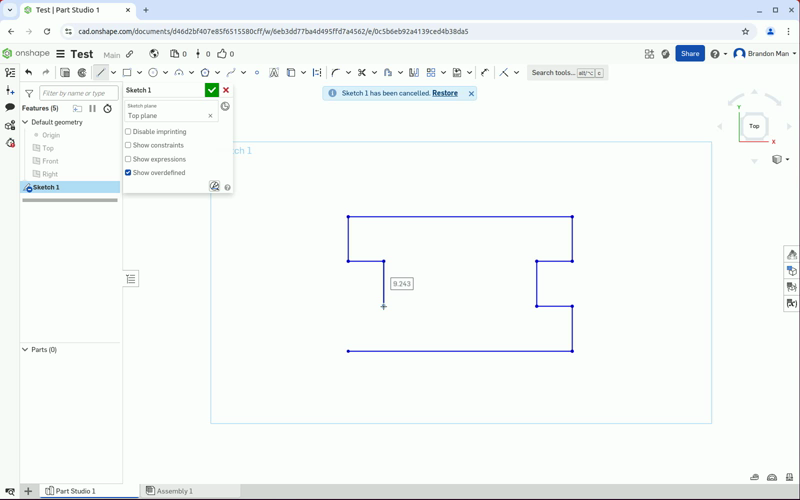
mouse_move(413, 306)
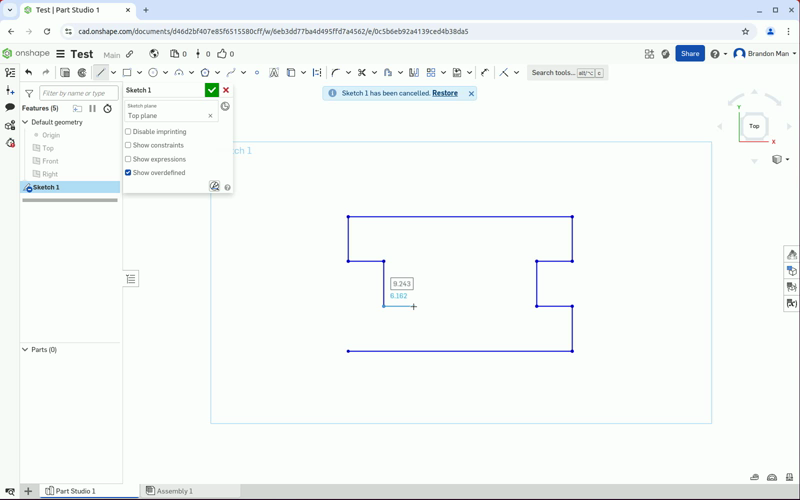
mouse_move(348, 306)
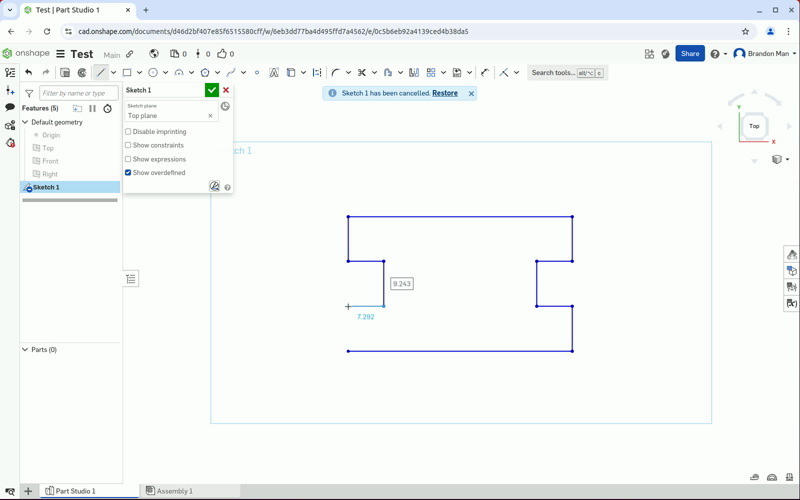
click(348, 306)
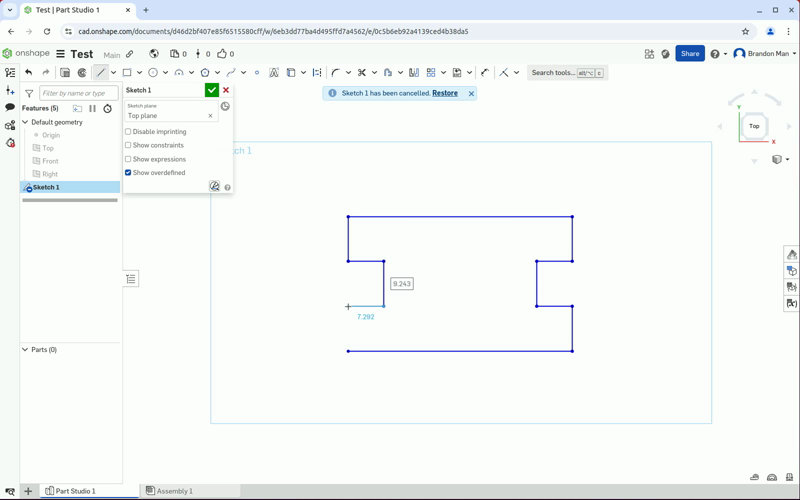
key_up(shift)
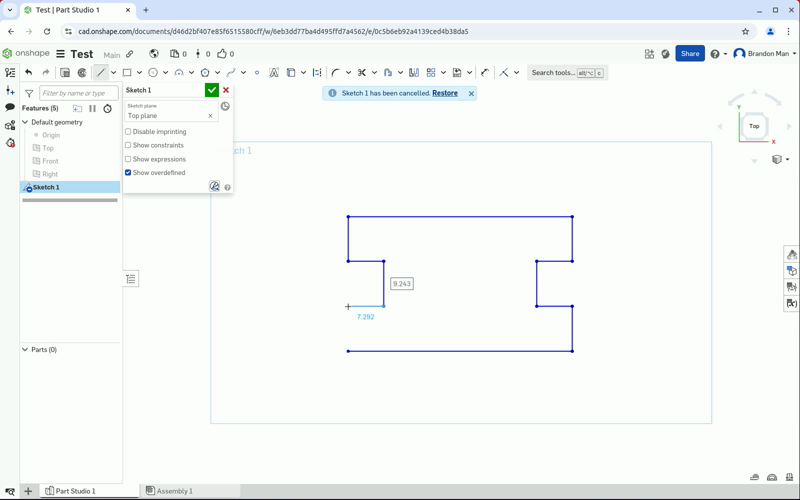
mouse_move(378, 306)
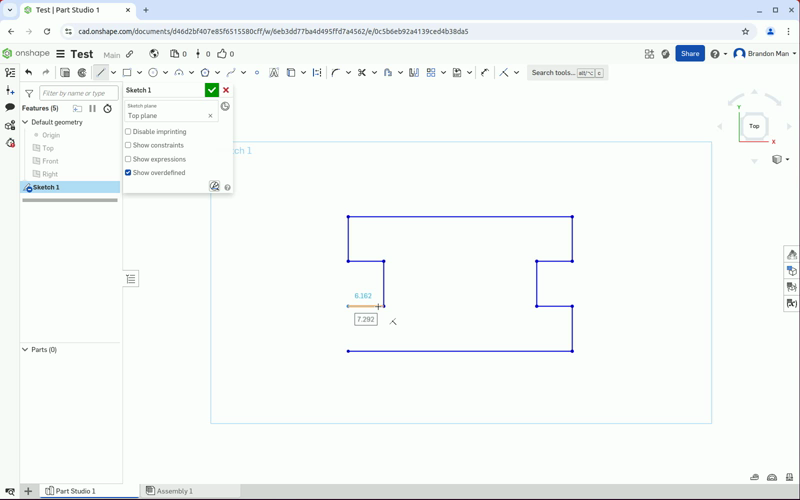
key_down(shift)
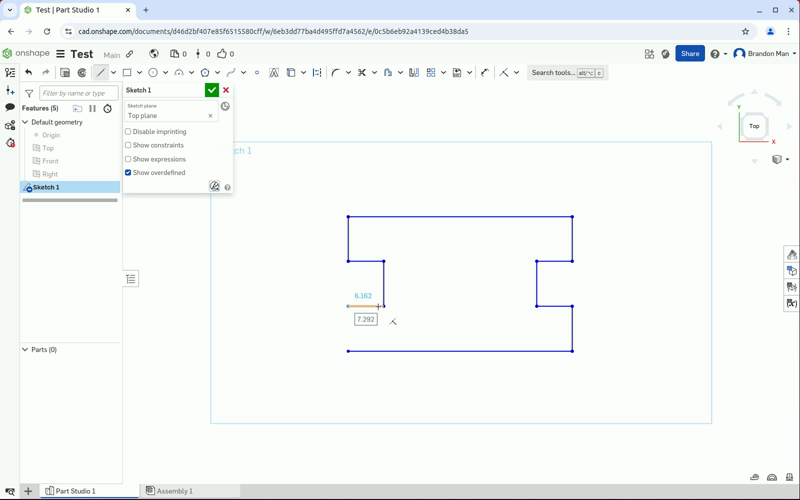
mouse_move(348, 351)
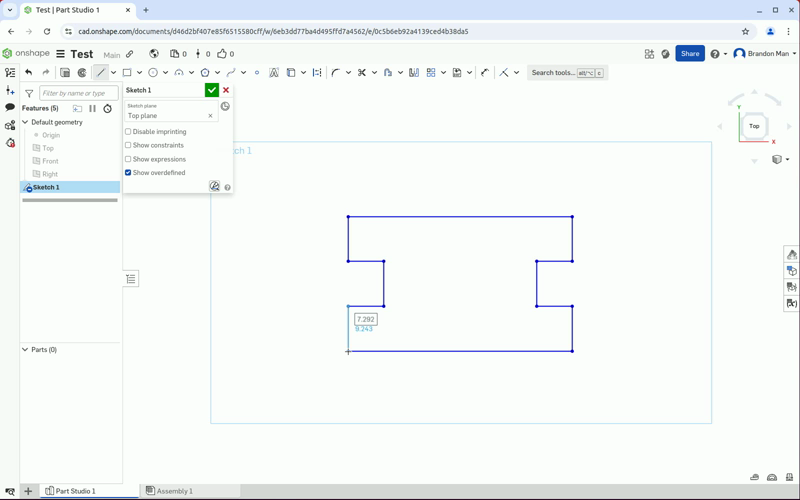
key_up(shift)
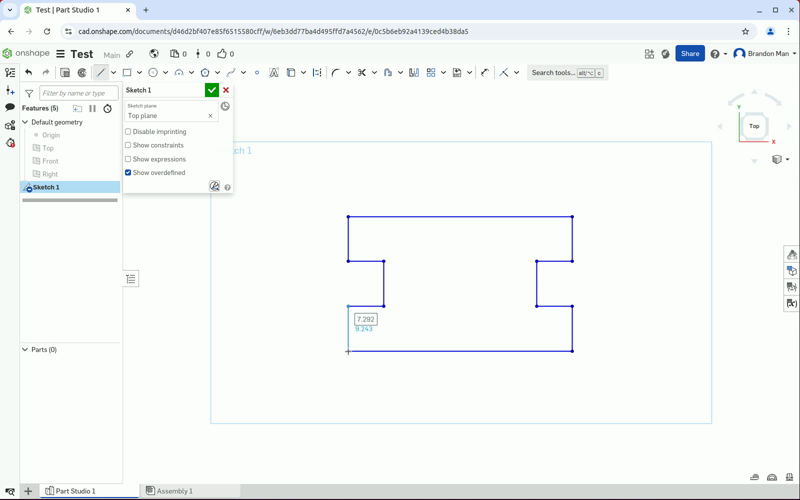
click(348, 351)
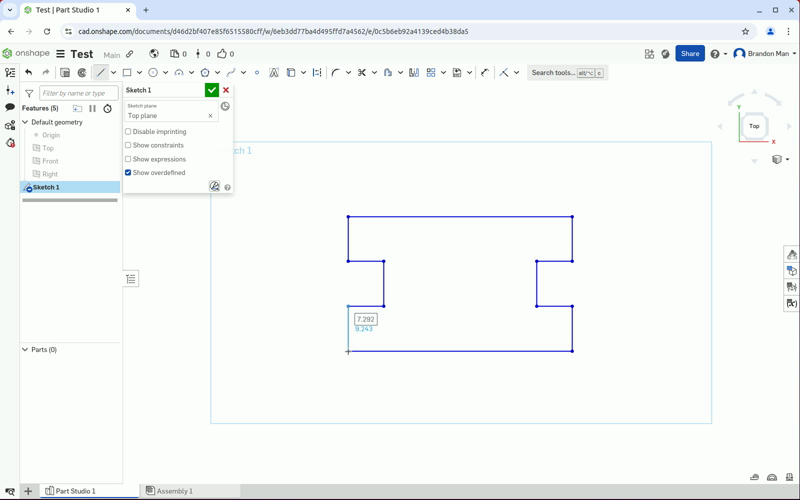
key(esc)
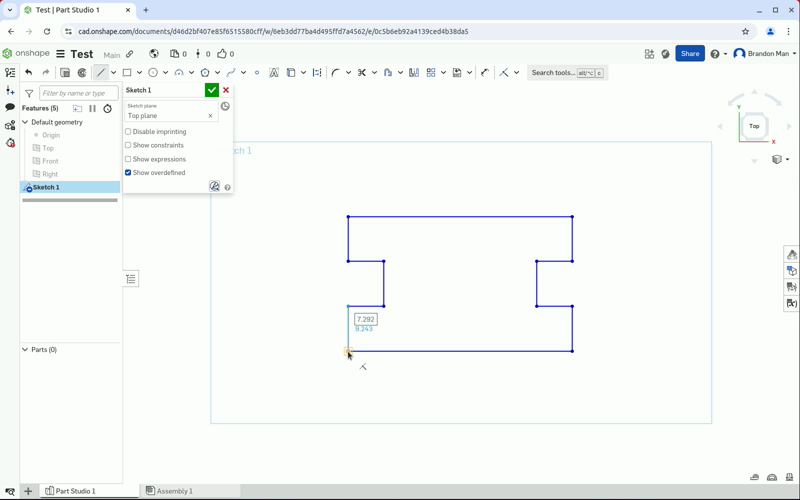
mouse_move(394, 242)
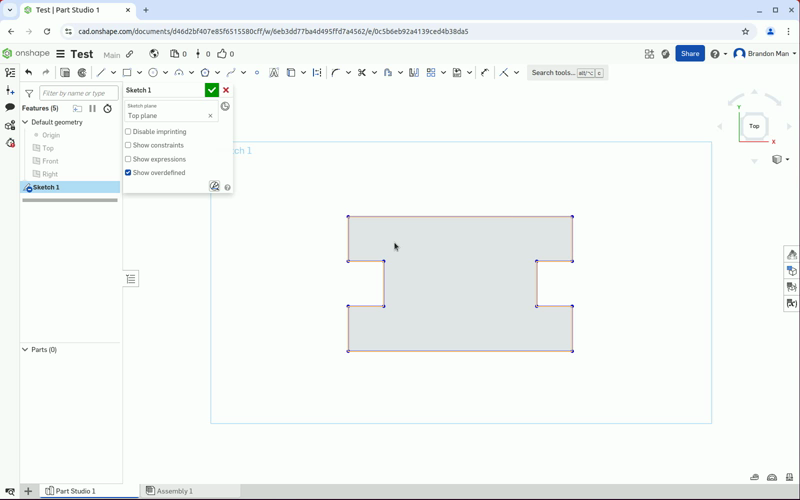
click(394, 242)
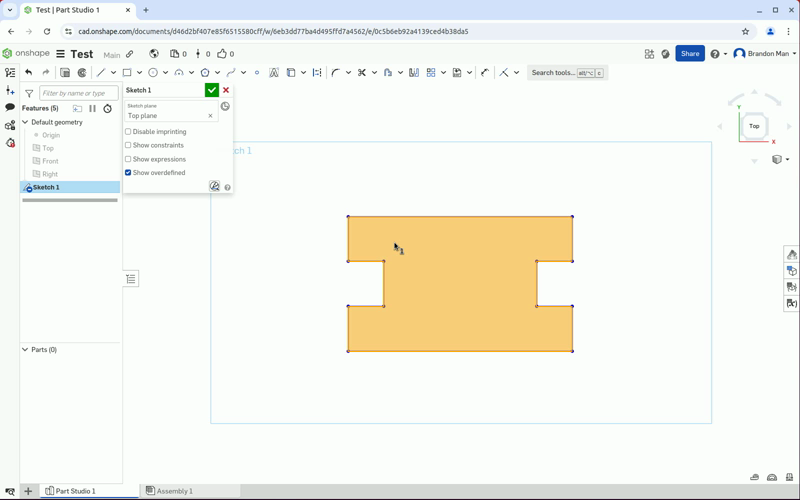
mouse_move(73, 352)
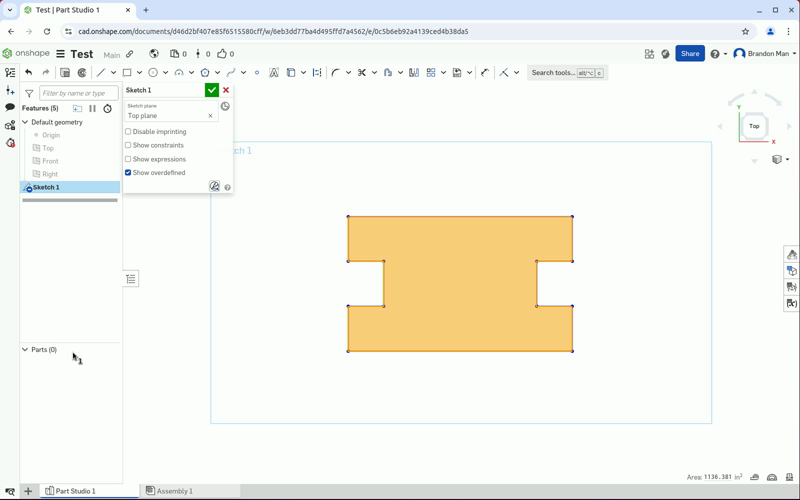
key(shift+y)
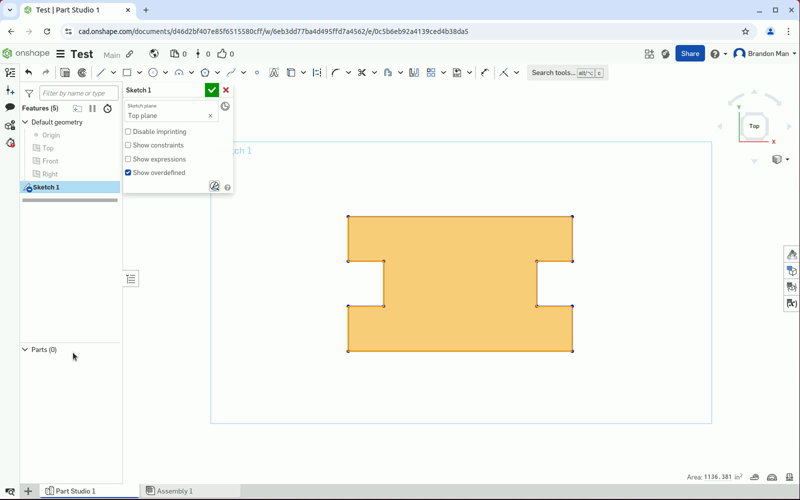
key(shift+e)
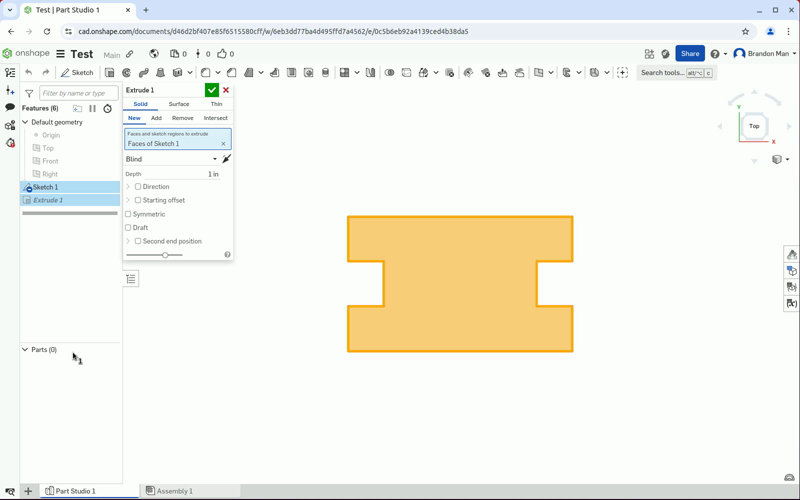
mouse_move(143, 106)
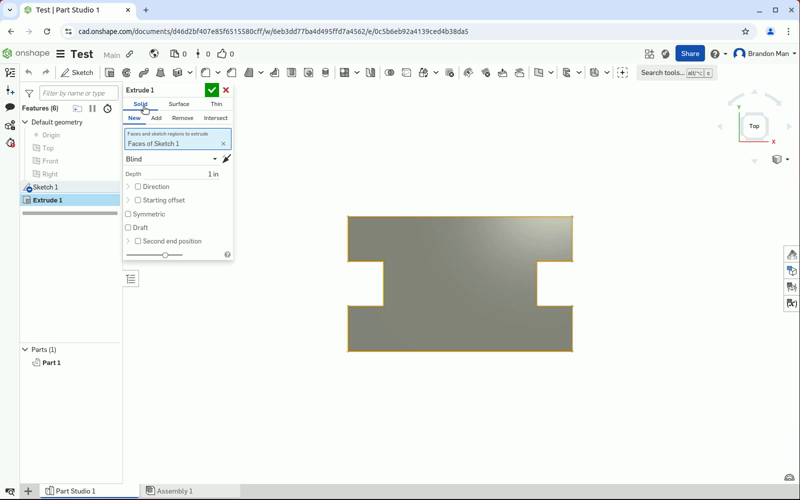
click(143, 106)
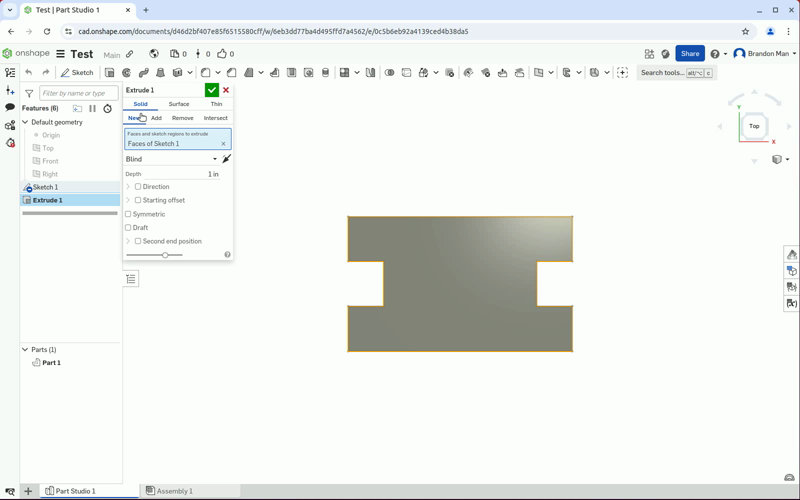
mouse_move(137, 120)
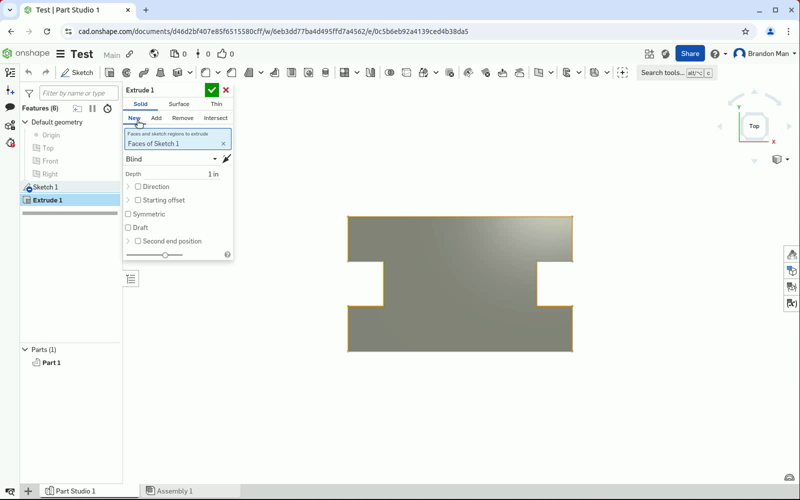
click(137, 120)
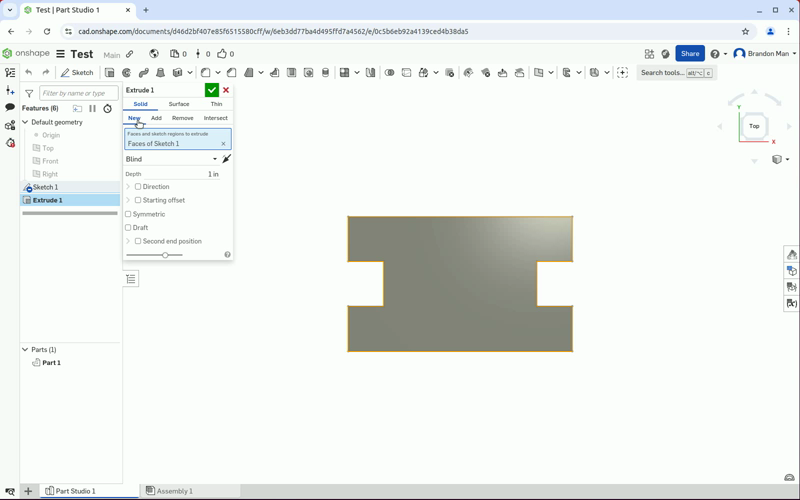
key(tab, 4)
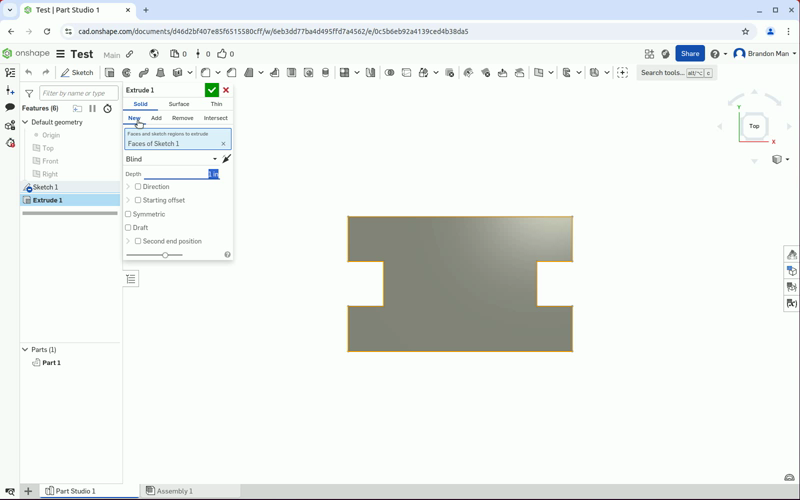
text(5.777)
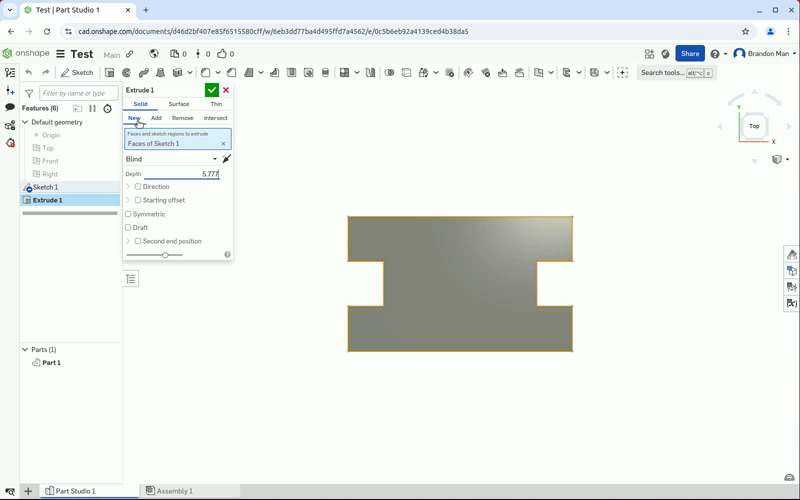
key(enter)
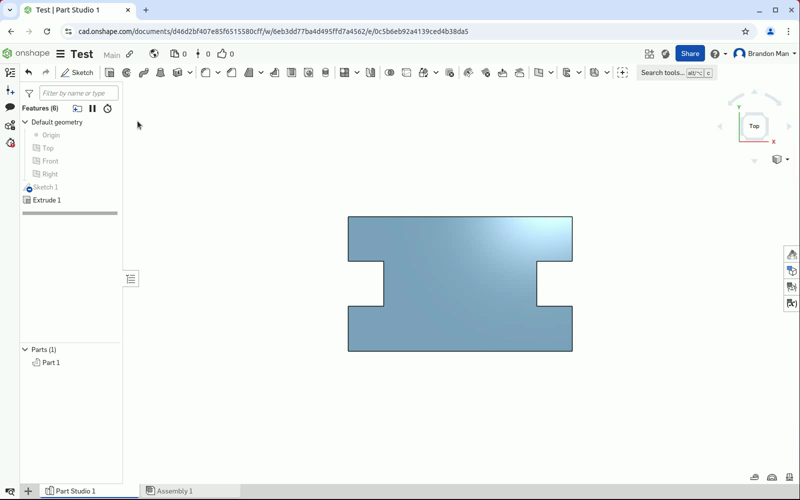
key(shift+h)
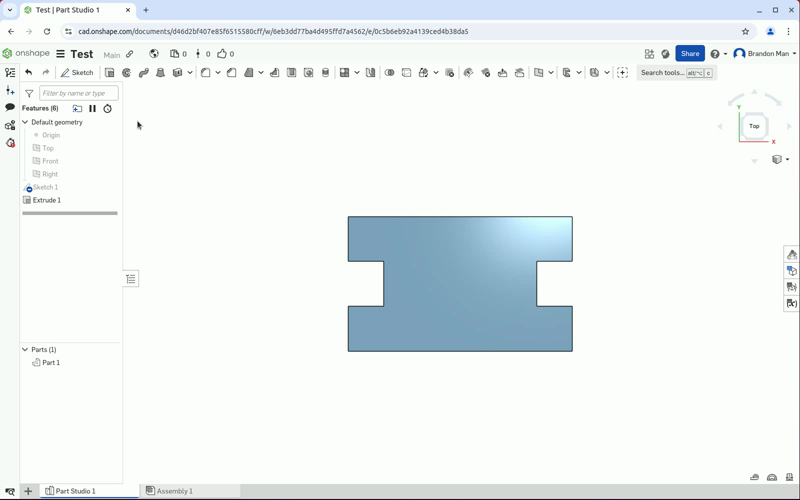
key(shift+h)
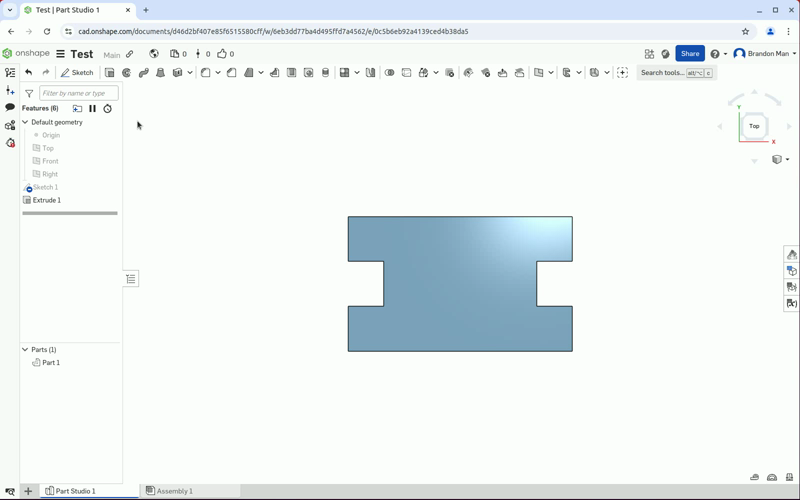
mouse_move(73, 189)
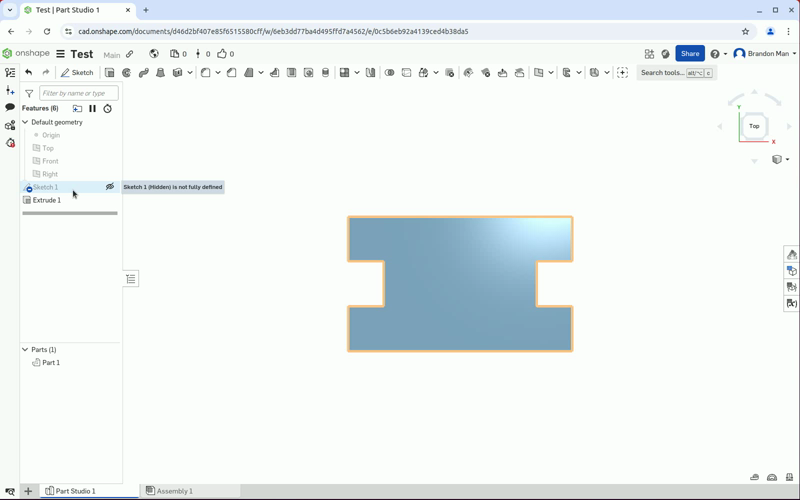
click(73, 189)
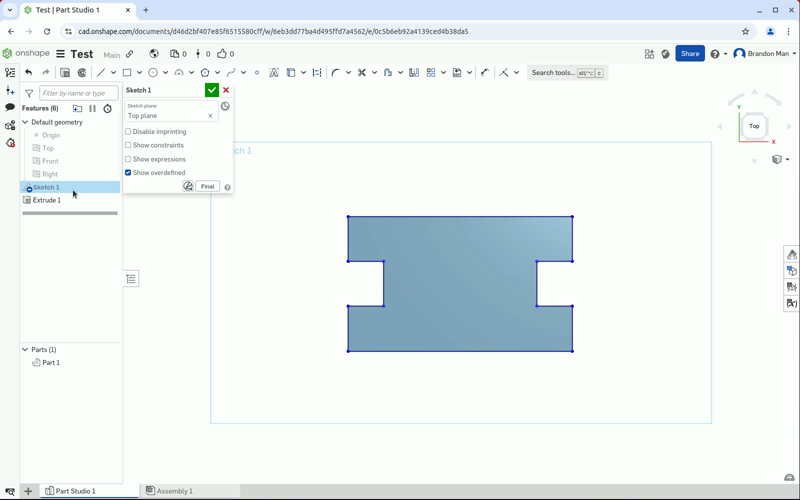
mouse_move(229, 92)
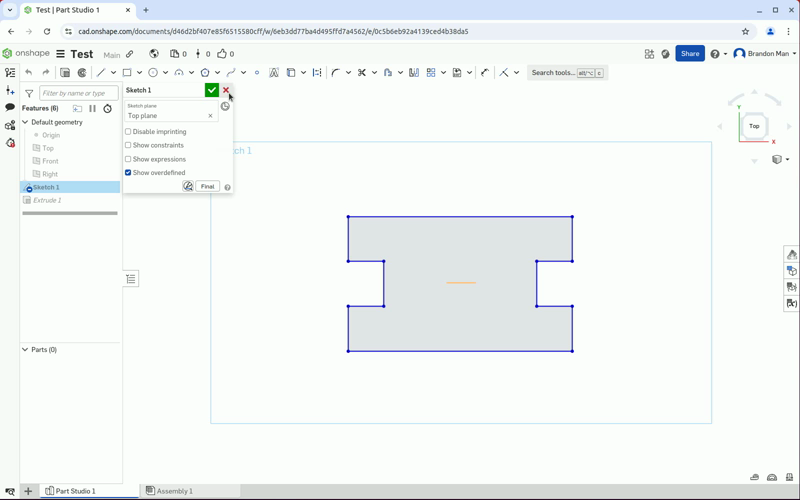
click(229, 92)
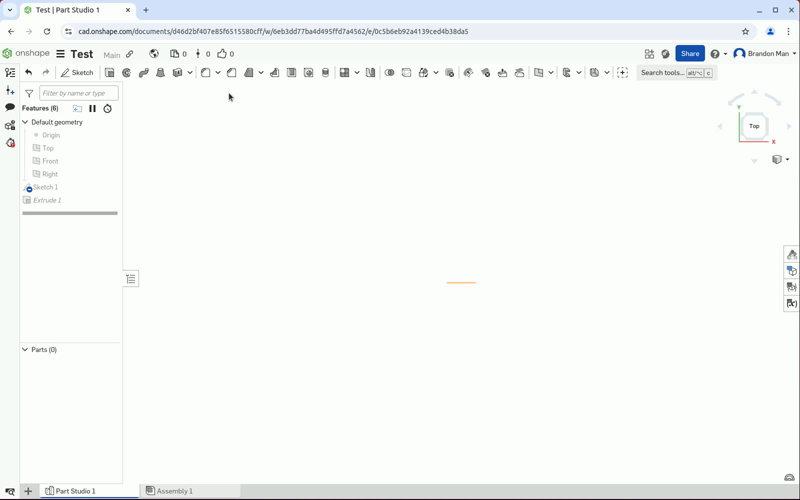
mouse_move(541, 75)
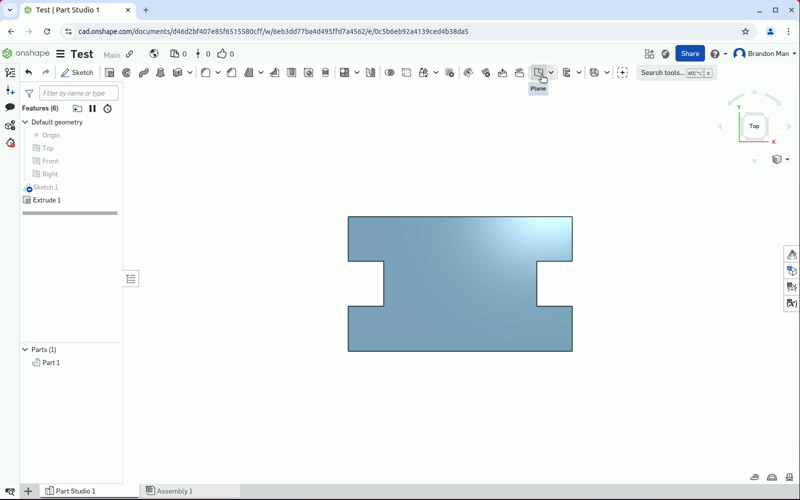
click(541, 75)
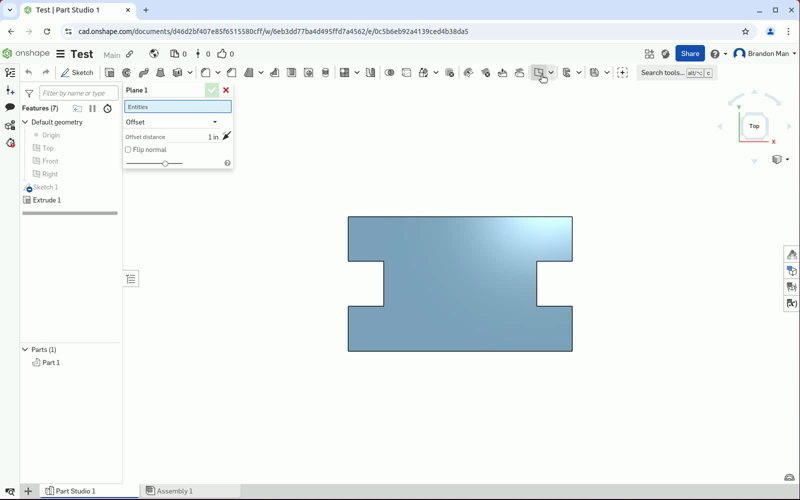
mouse_move(73, 150)
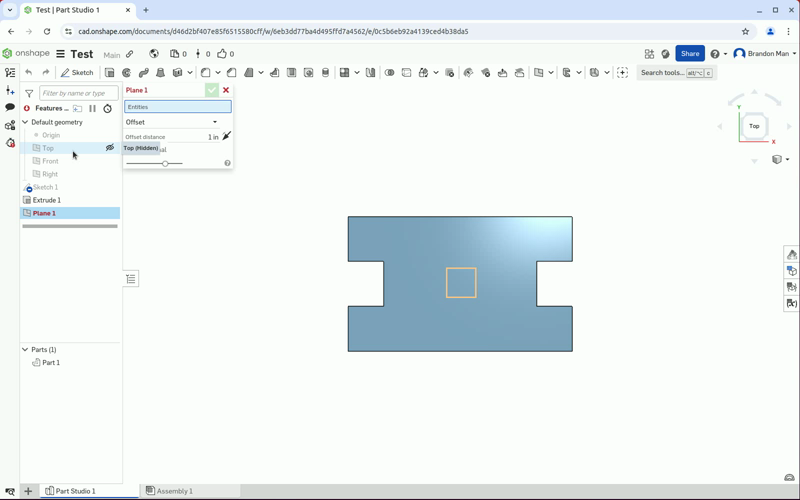
click(73, 150)
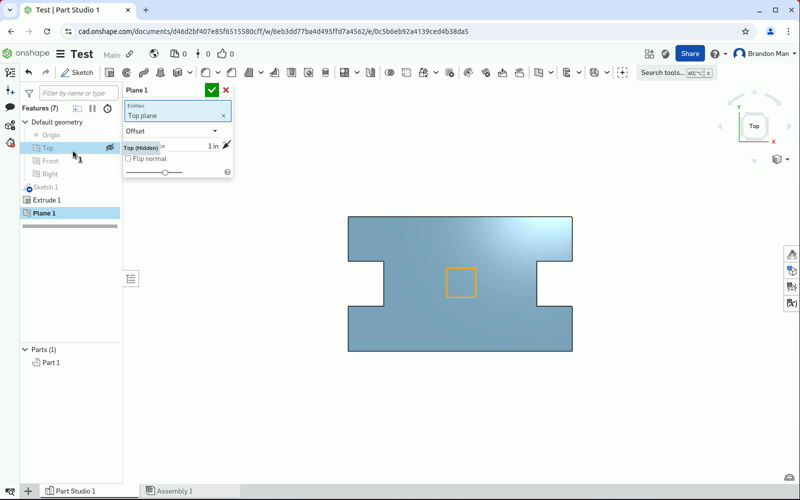
key(tab, 2)
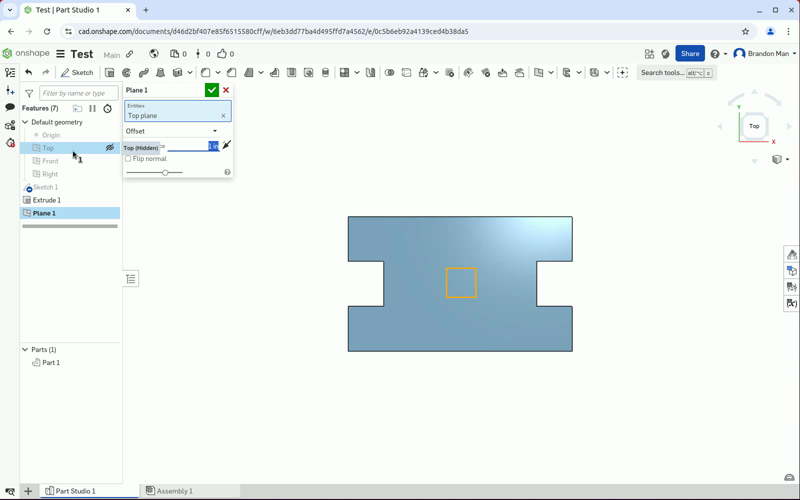
text(5.792)
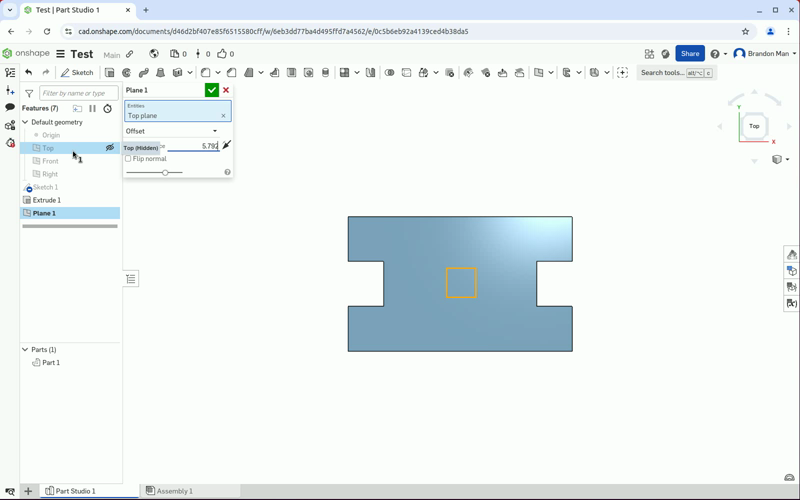
key(enter, 2)
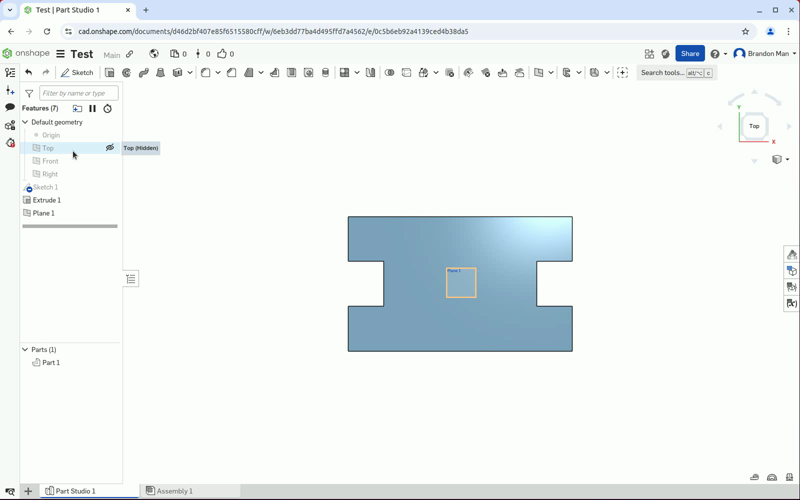
key(shift+s)
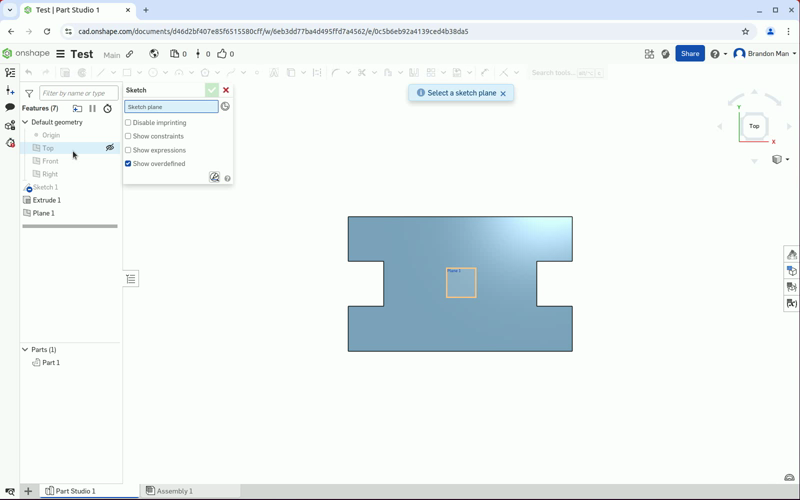
mouse_move(73, 215)
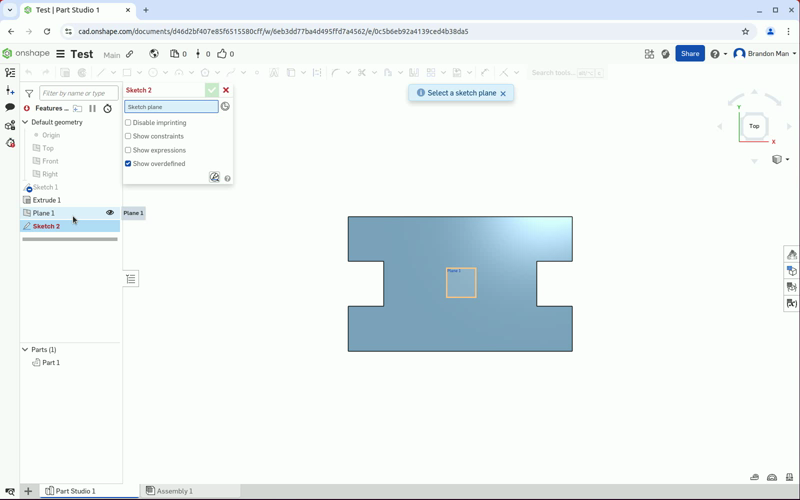
click(73, 215)
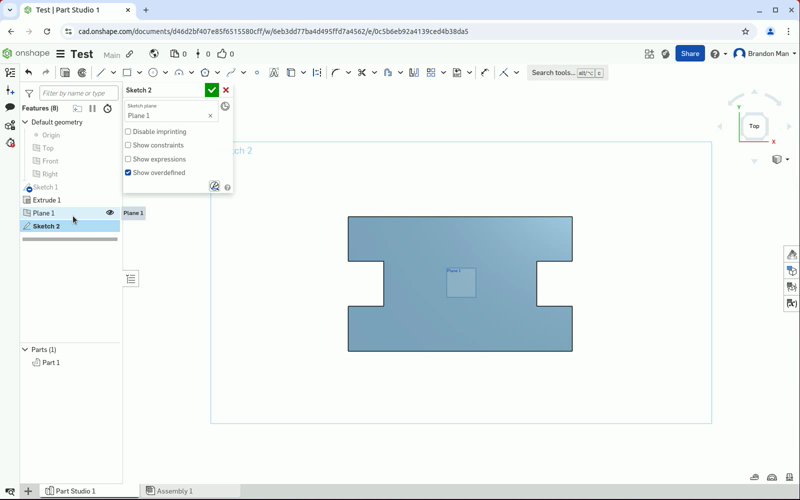
mouse_move(73, 352)
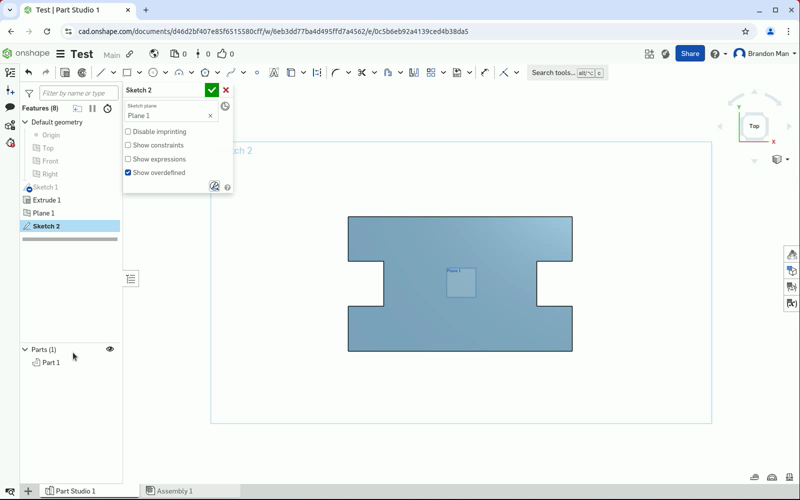
key(y)
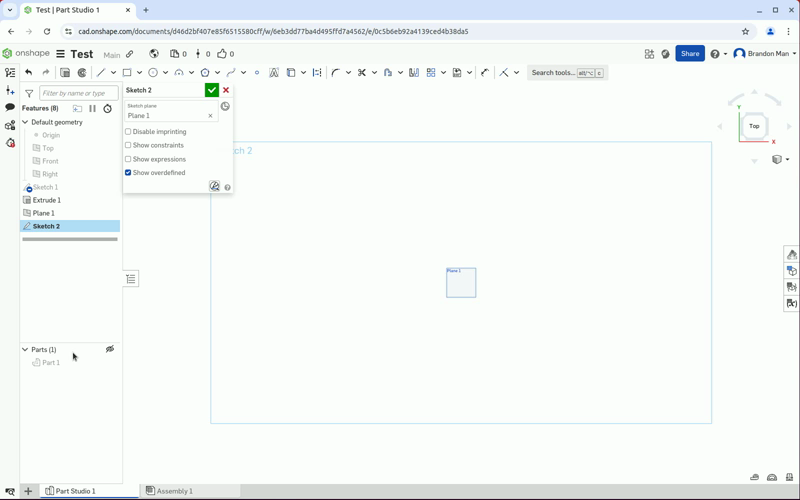
key(l)
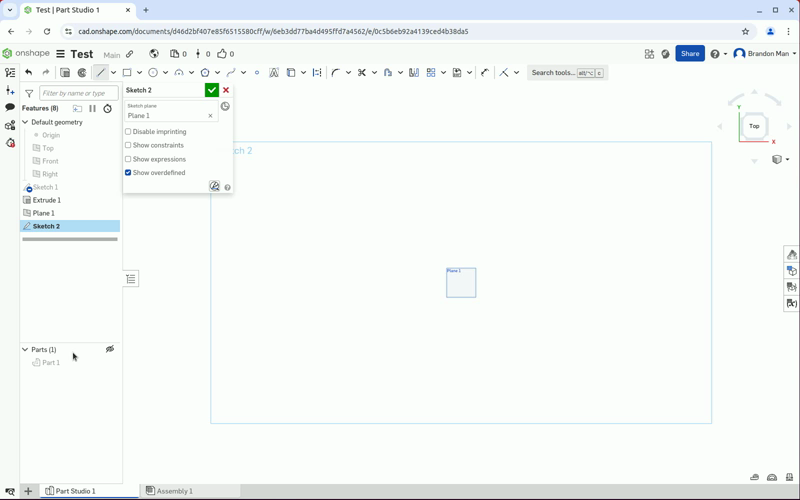
key_down(shift)
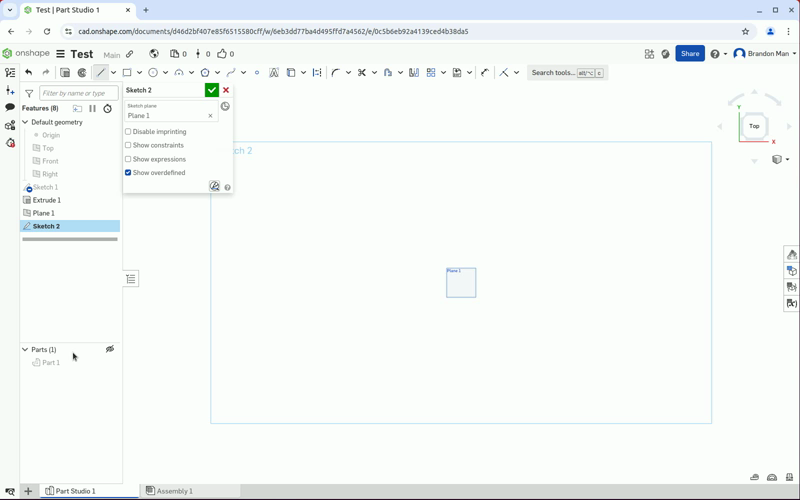
mouse_move(398, 351)
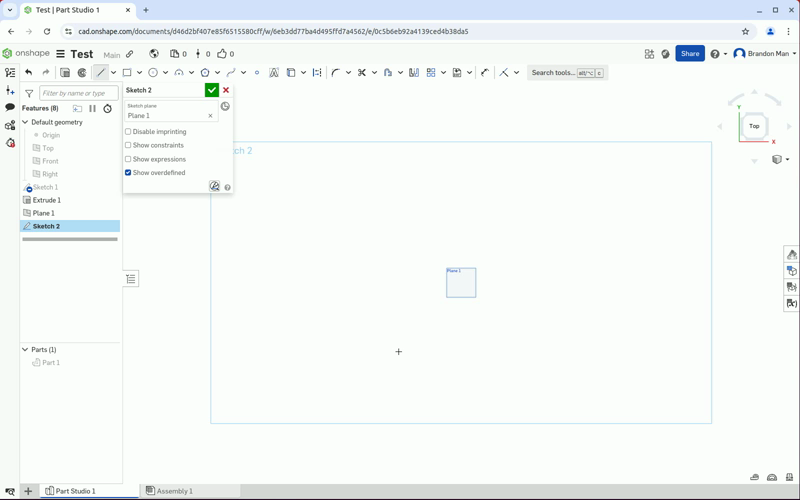
click(398, 351)
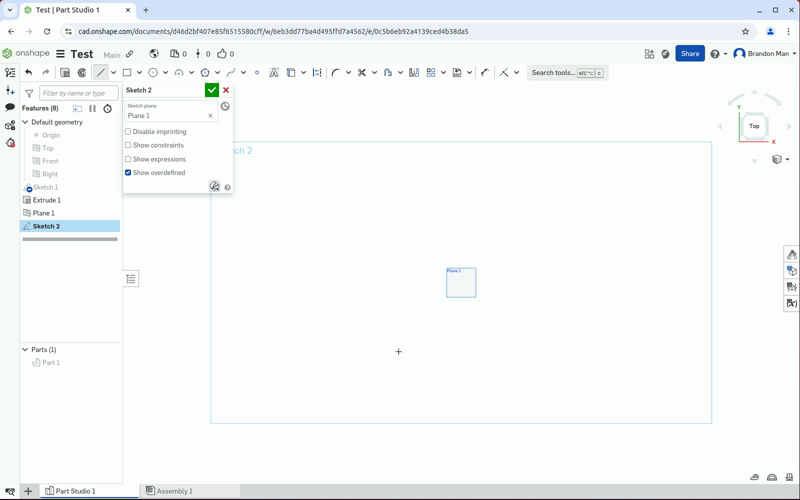
key_up(shift)
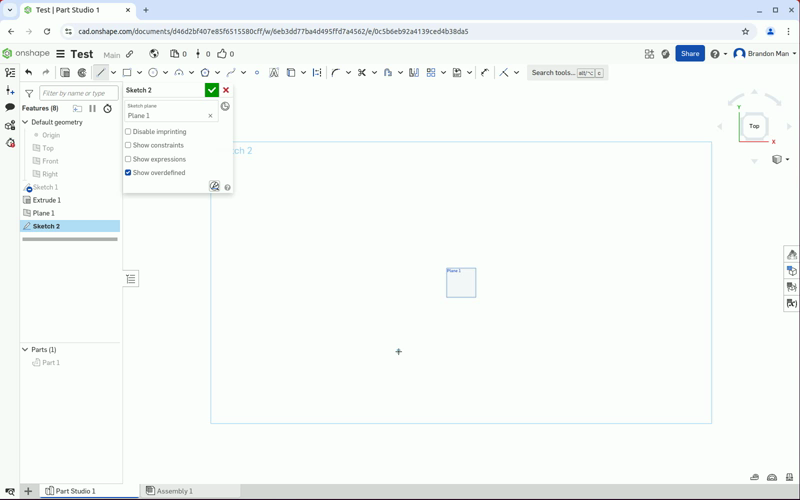
key_down(shift)
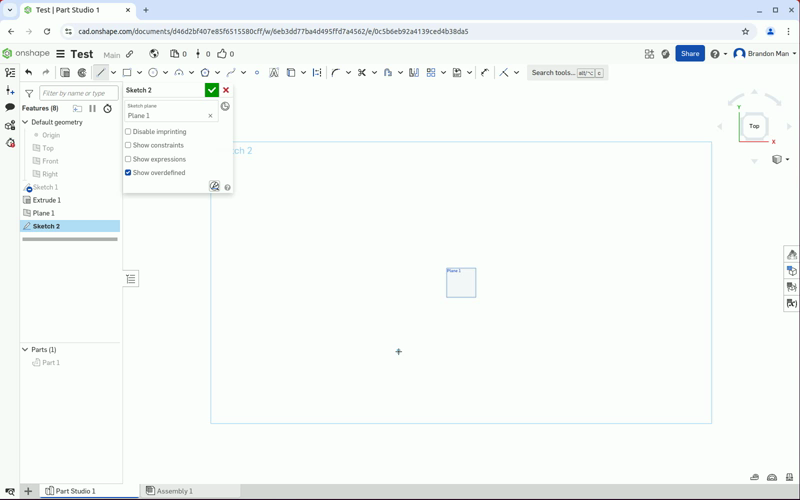
mouse_move(522, 351)
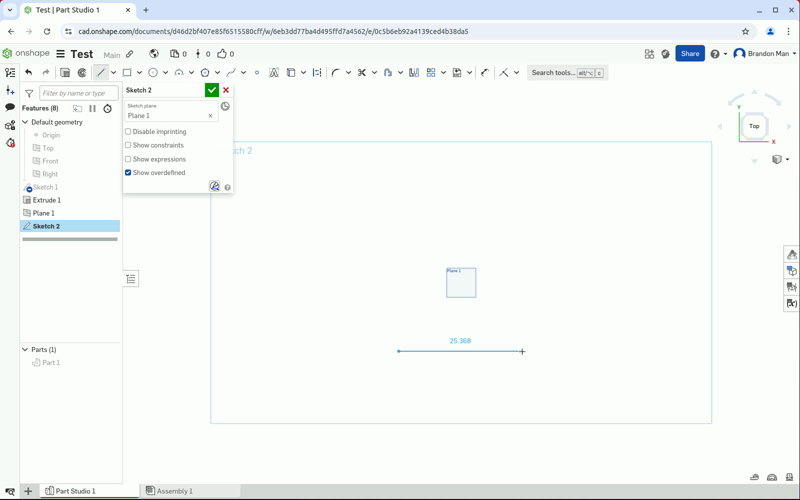
click(522, 351)
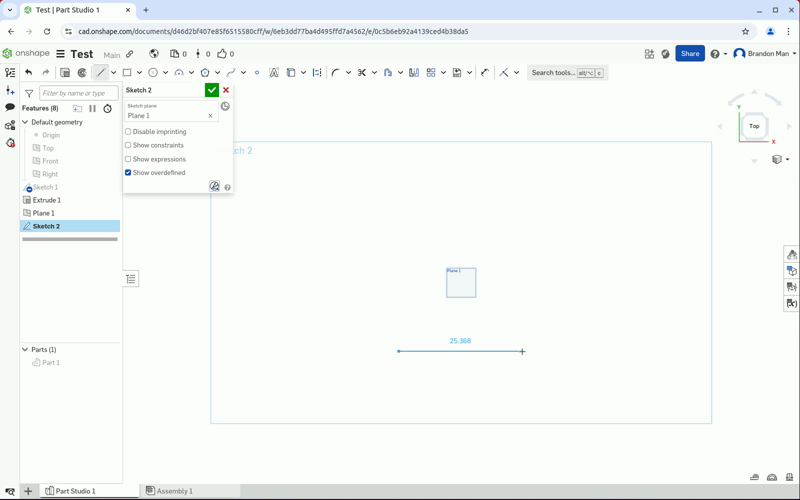
key_up(shift)
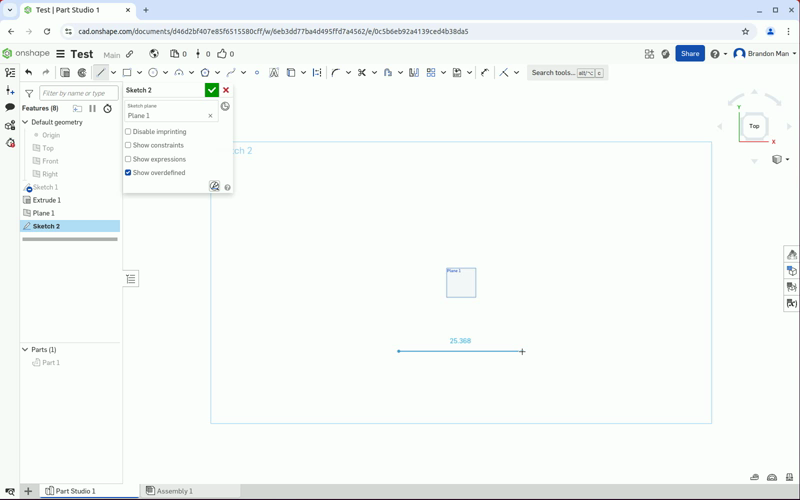
key_down(shift)
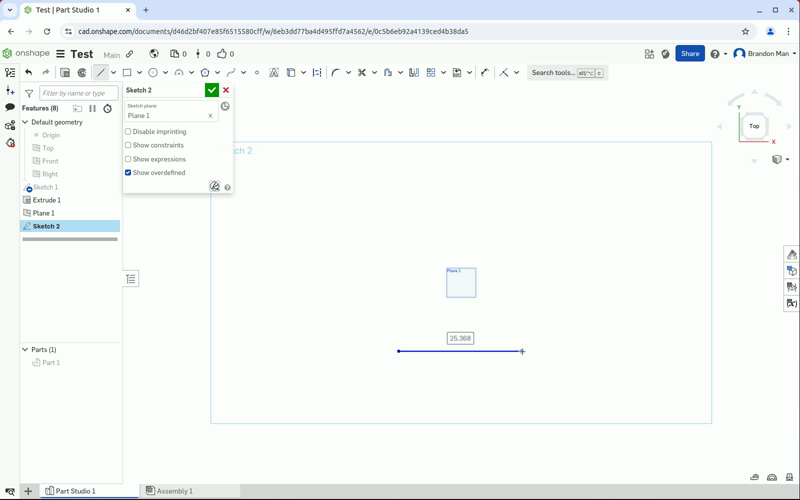
mouse_move(522, 216)
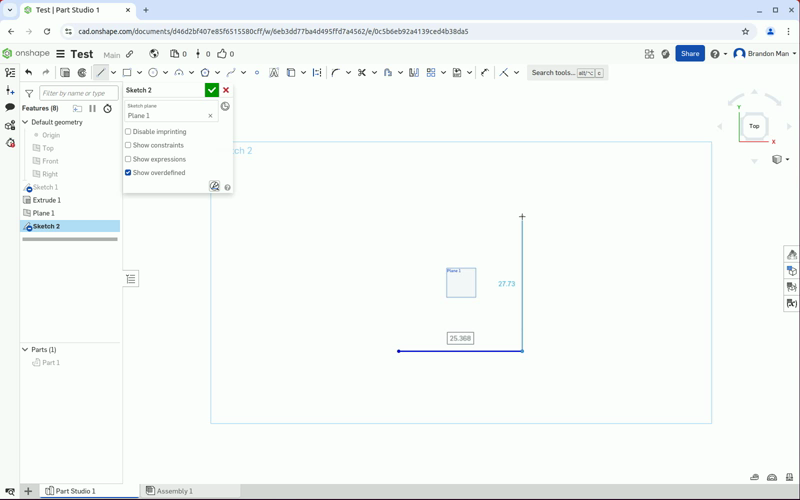
click(522, 216)
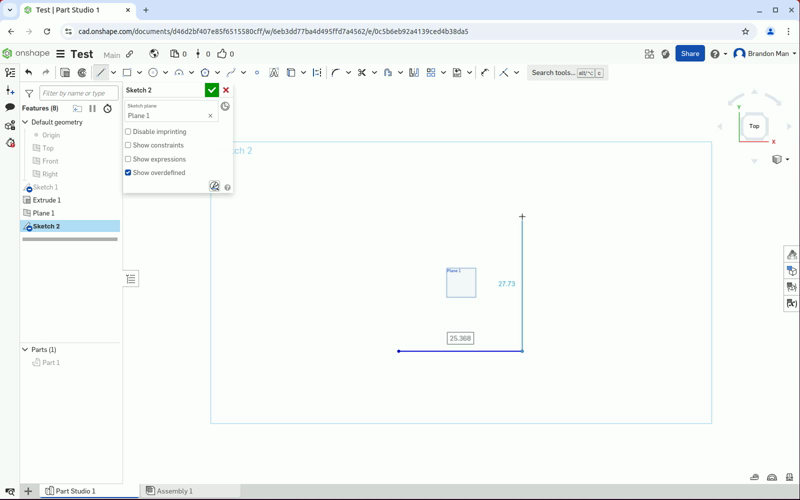
key_up(shift)
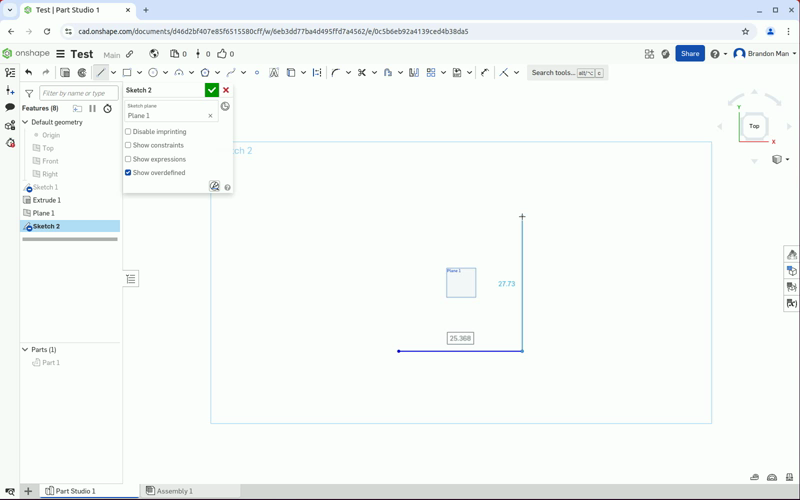
key_down(shift)
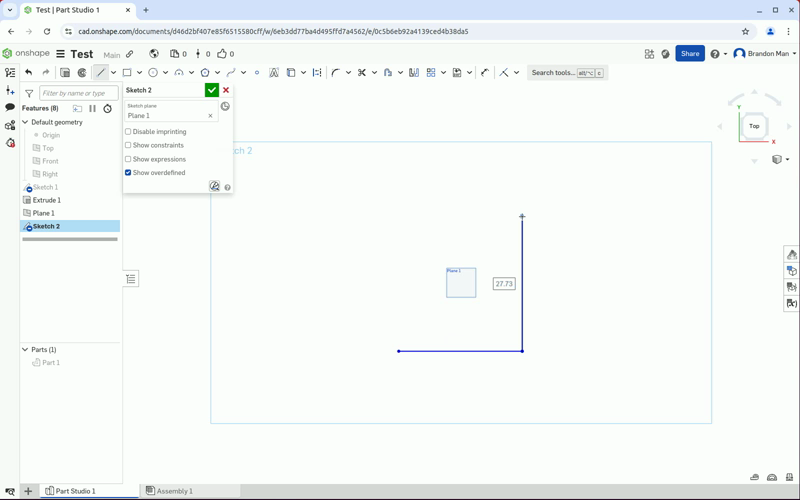
mouse_move(398, 216)
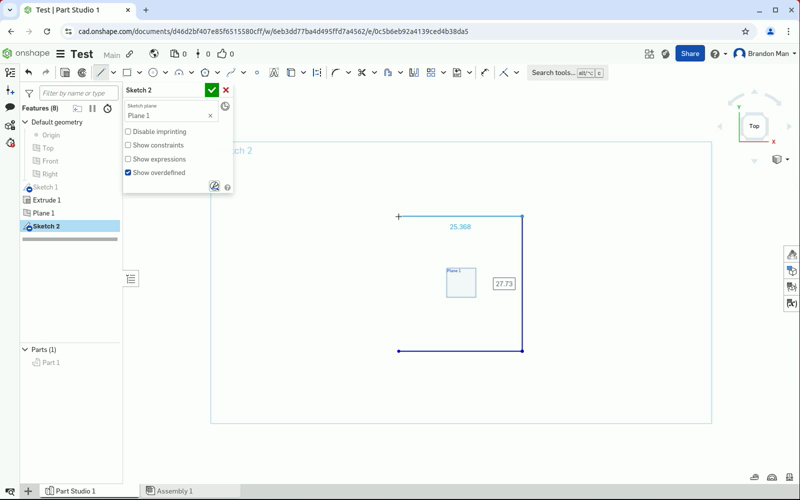
click(398, 216)
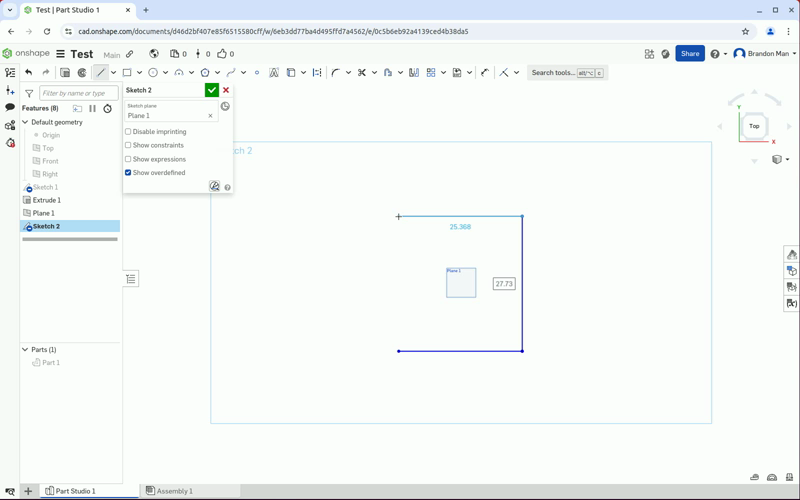
key_up(shift)
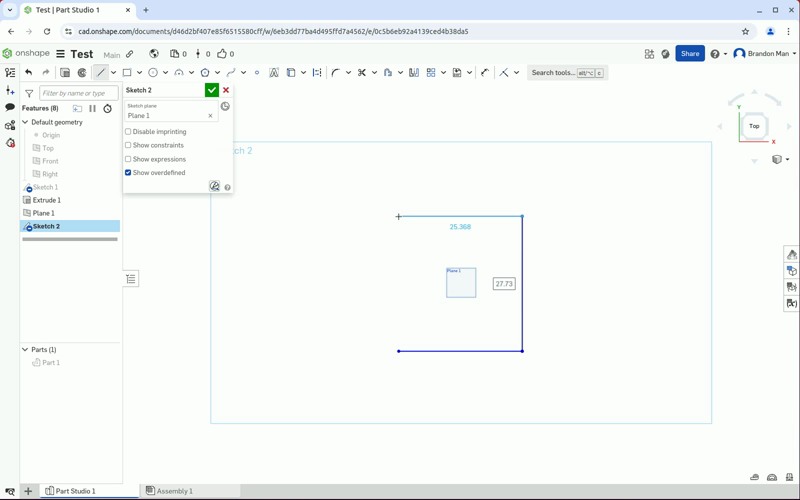
key_down(shift)
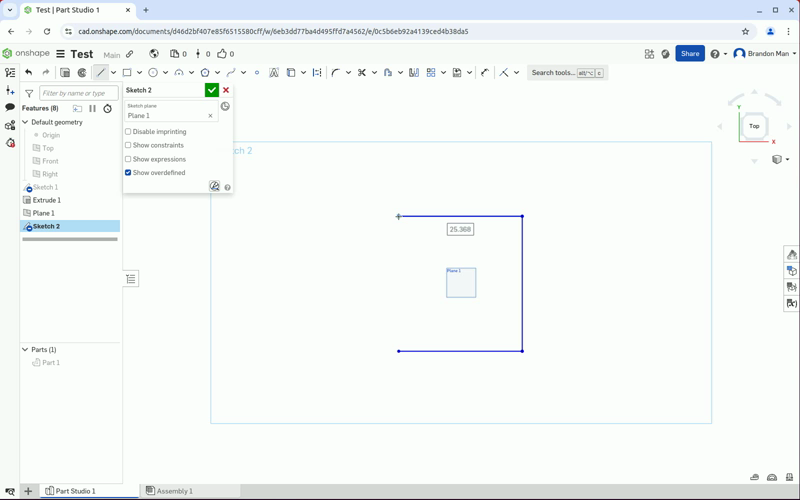
mouse_move(398, 351)
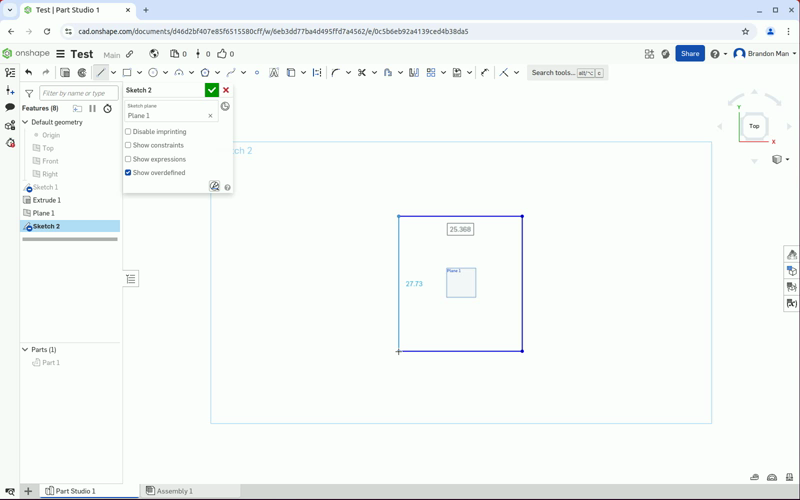
key_up(shift)
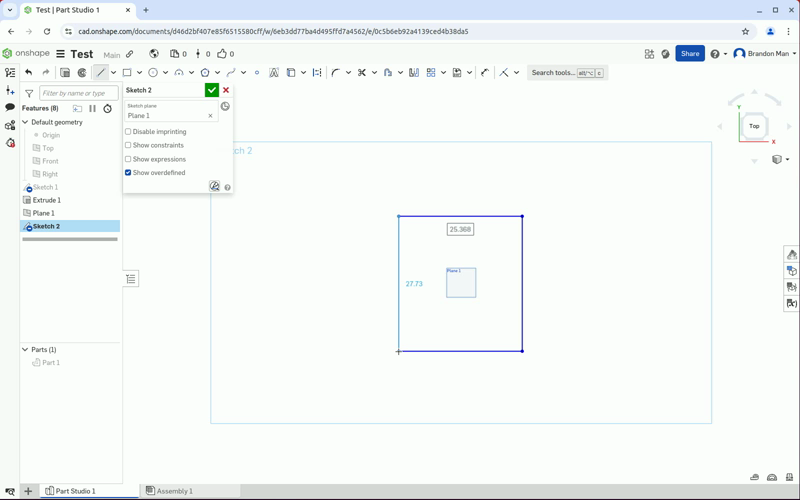
click(398, 351)
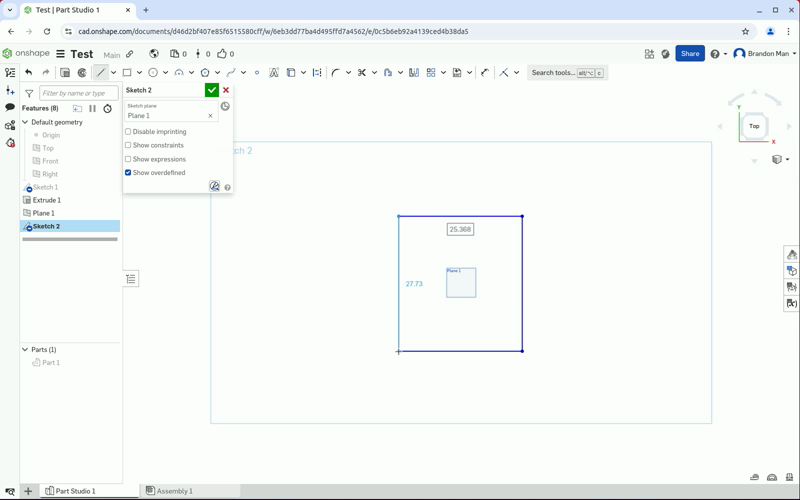
key(esc)
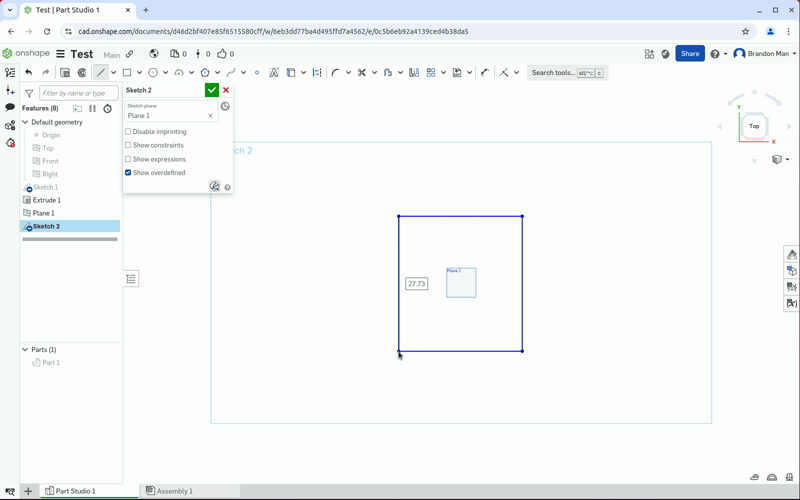
key(c)
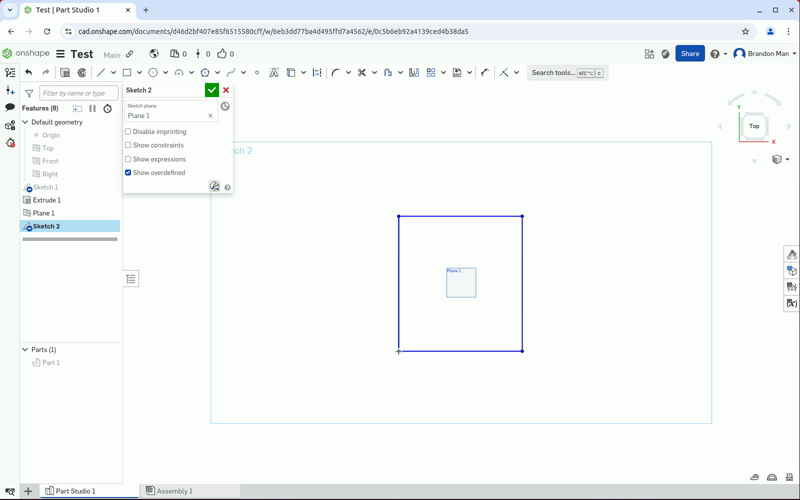
key_down(shift)
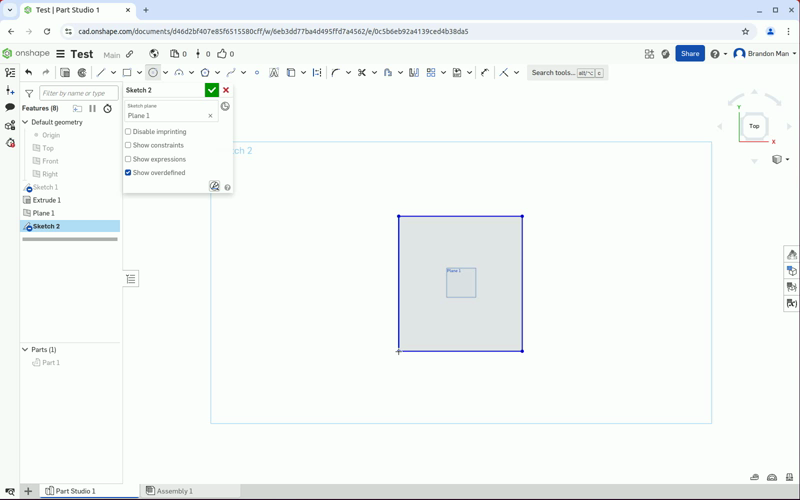
mouse_move(461, 282)
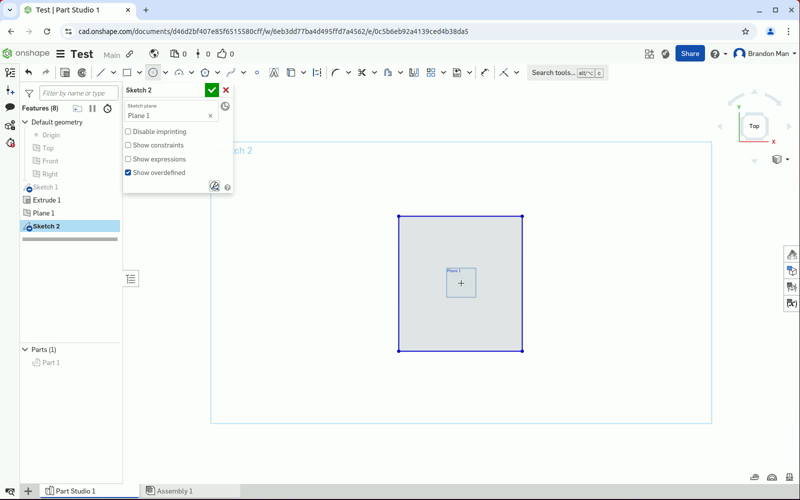
click(461, 282)
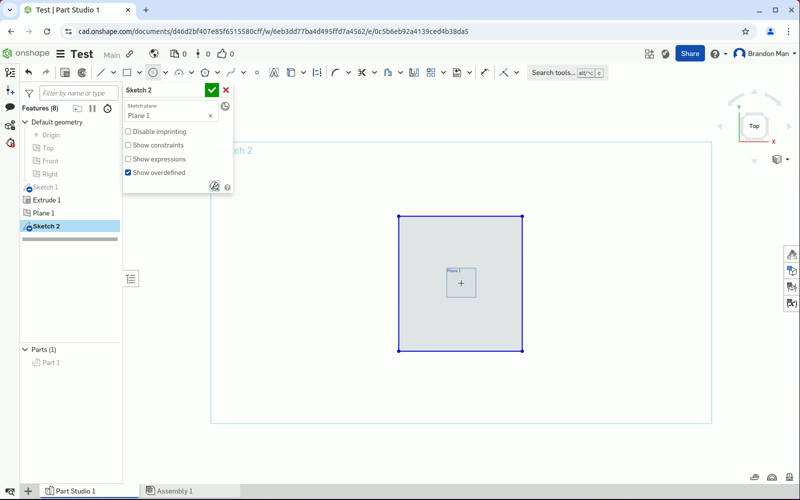
key_up(shift)
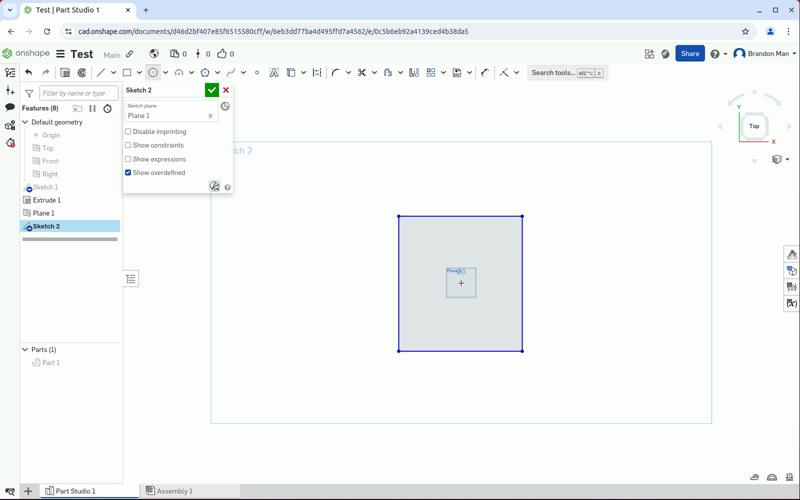
mouse_move(475, 282)
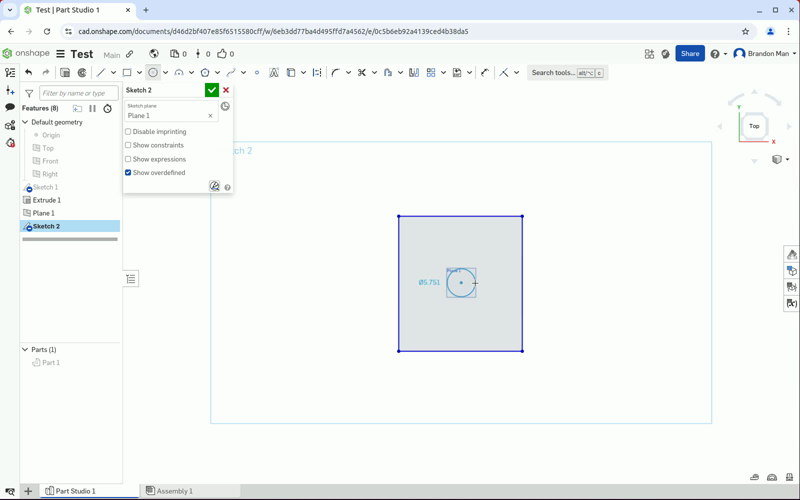
click(475, 282)
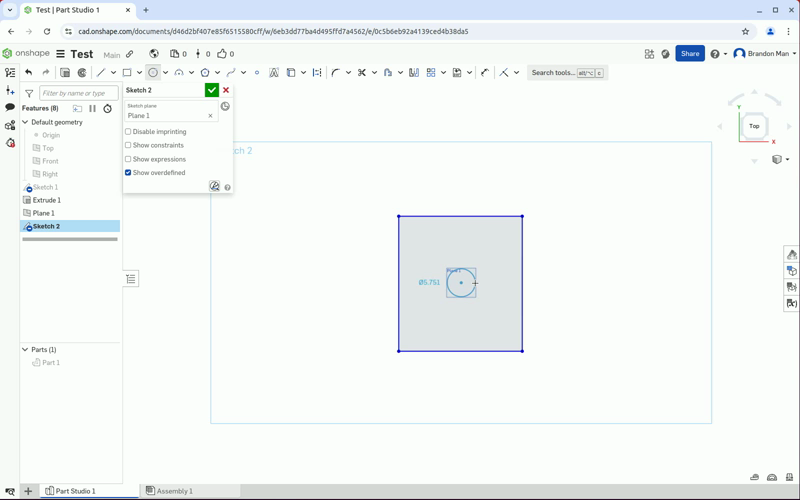
key(esc)
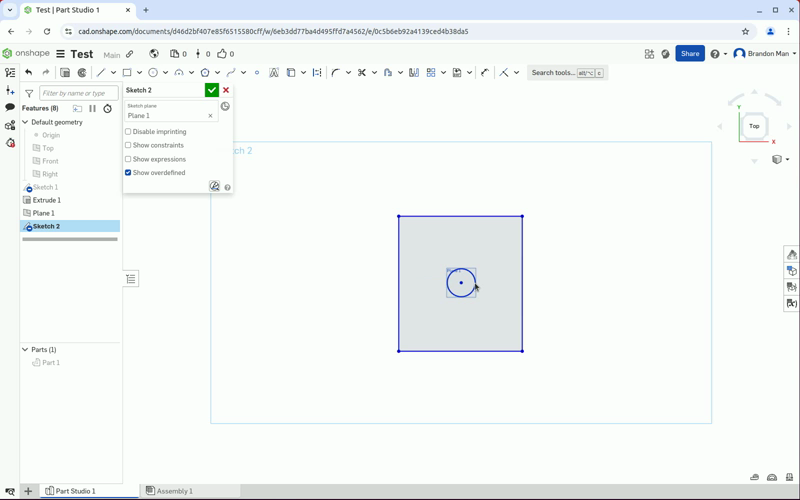
mouse_move(463, 333)
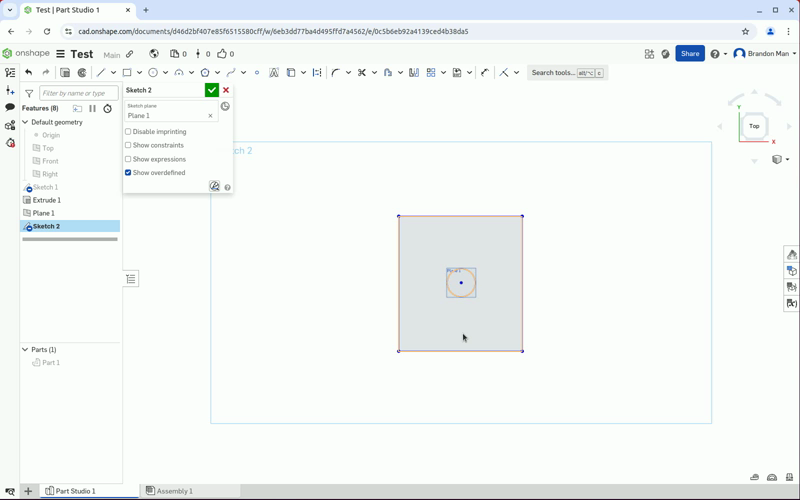
click(463, 333)
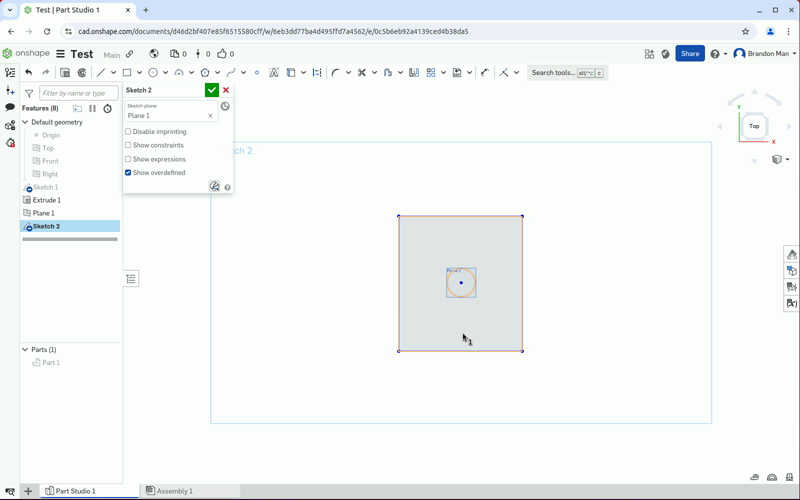
mouse_move(73, 352)
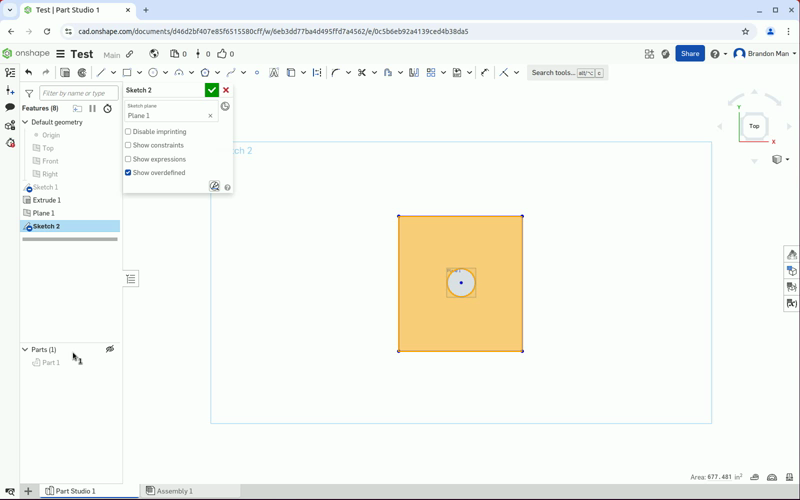
key(shift+y)
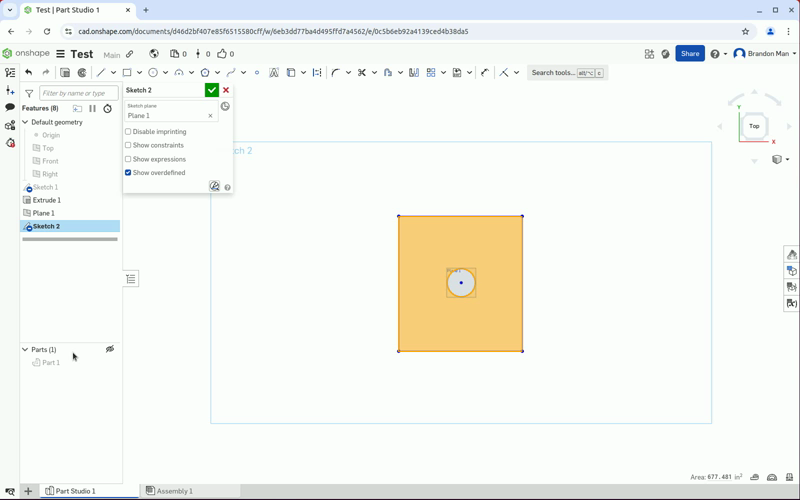
key(shift+e)
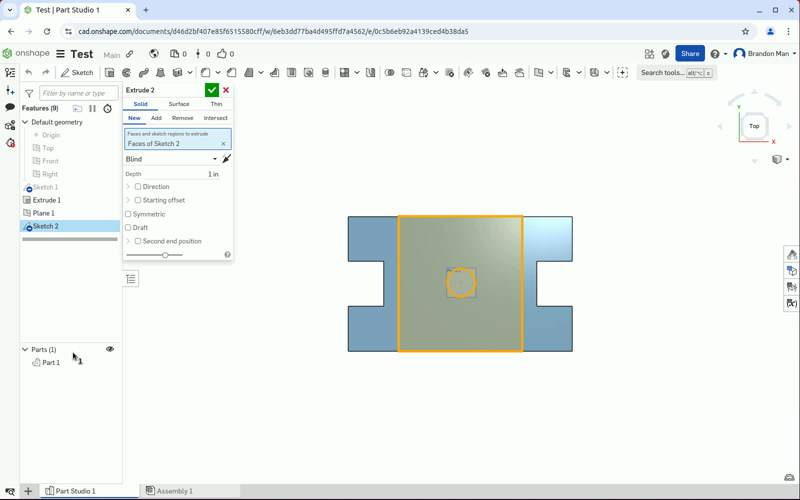
mouse_move(143, 106)
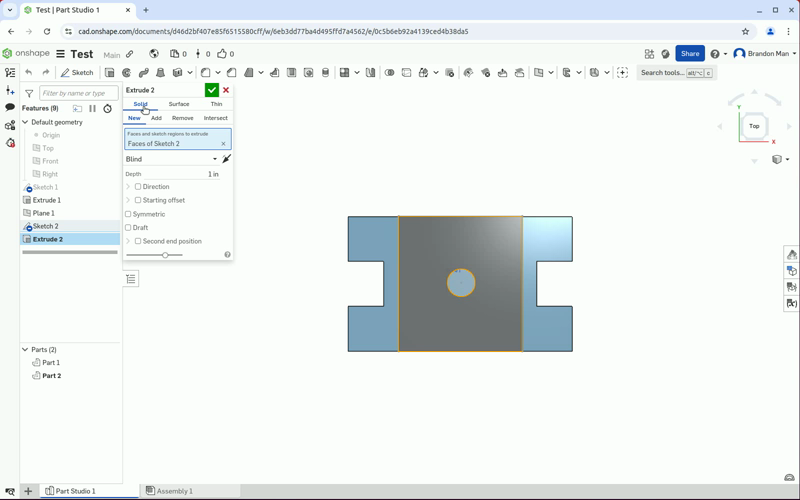
click(143, 106)
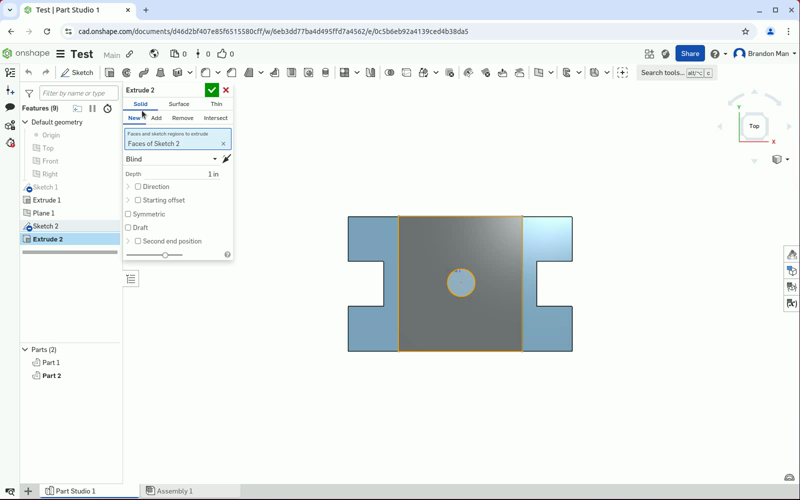
mouse_move(137, 120)
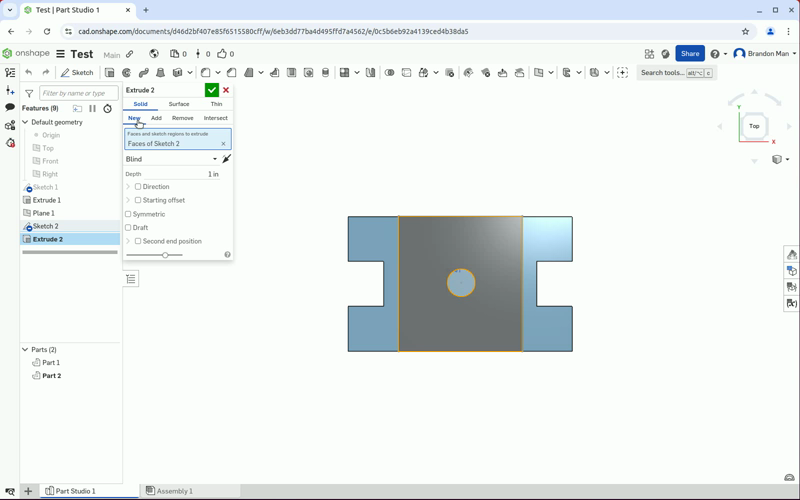
click(137, 120)
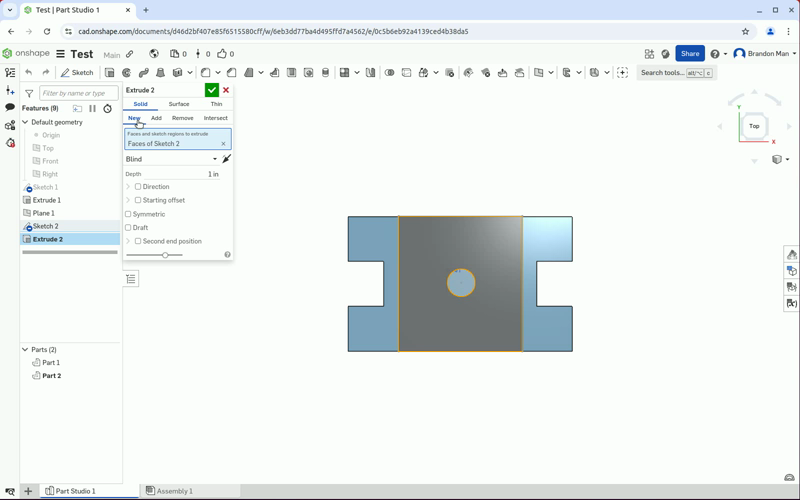
key(tab, 4)
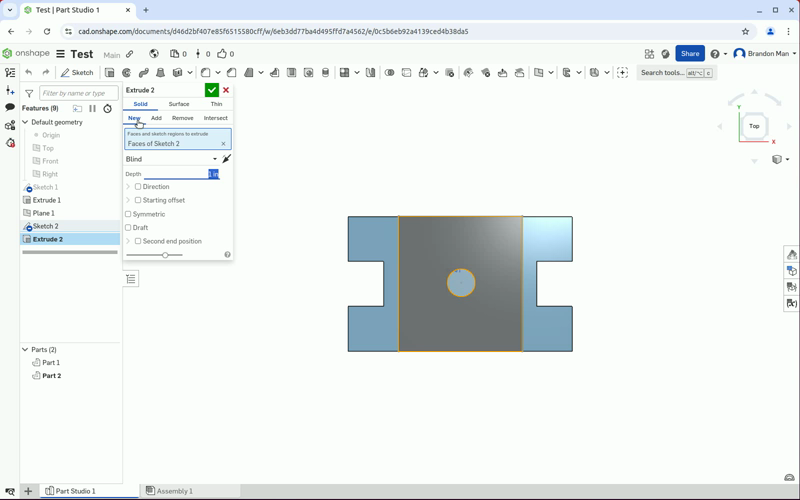
text(4.092)
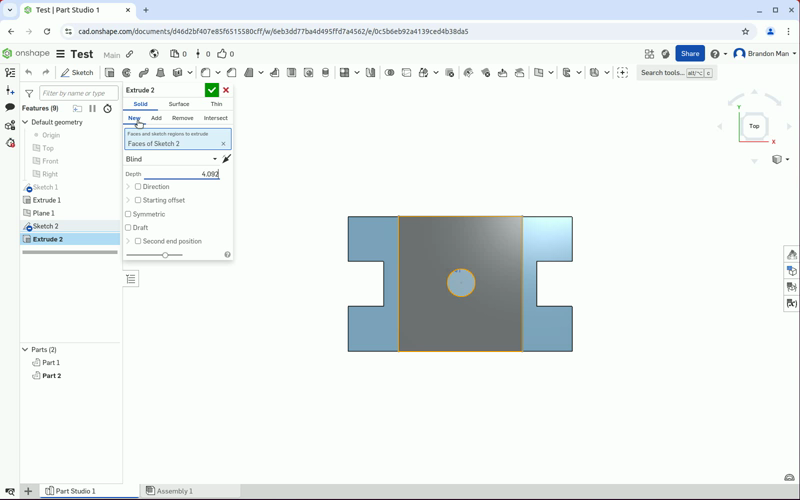
key(enter)
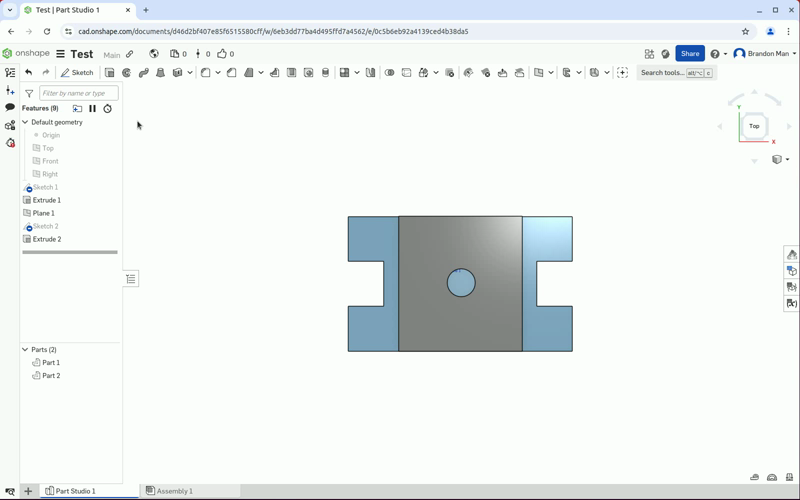
key(shift+h)
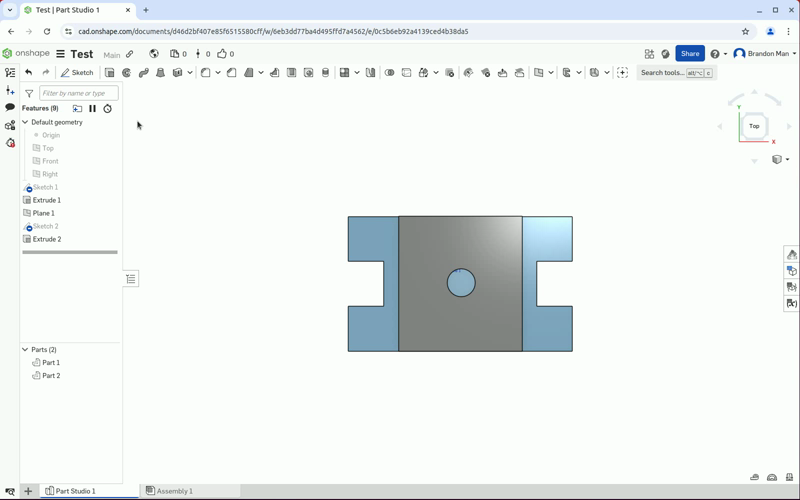
key(shift+h)
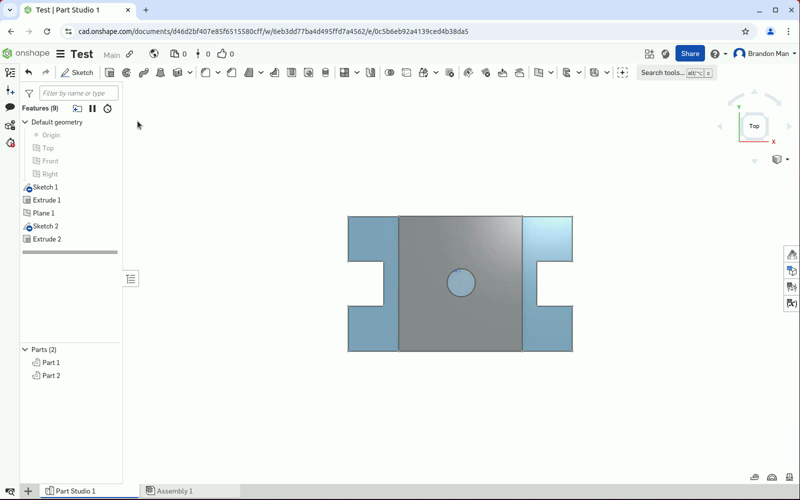
key(shift+7)
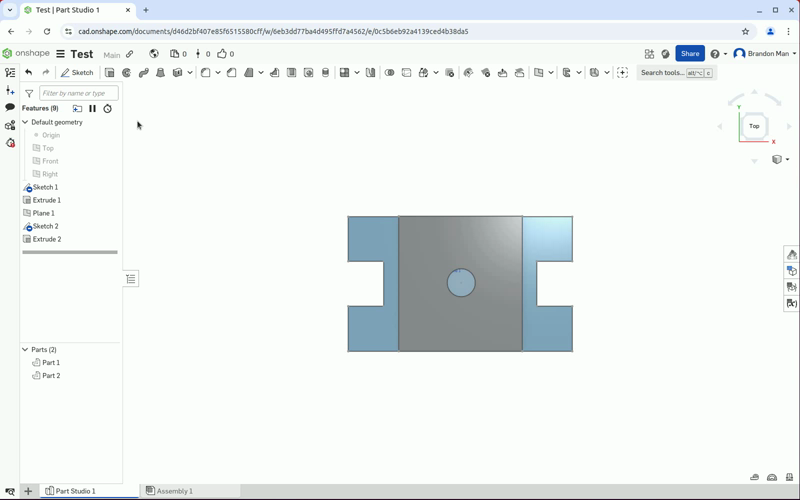
key(up, 3)
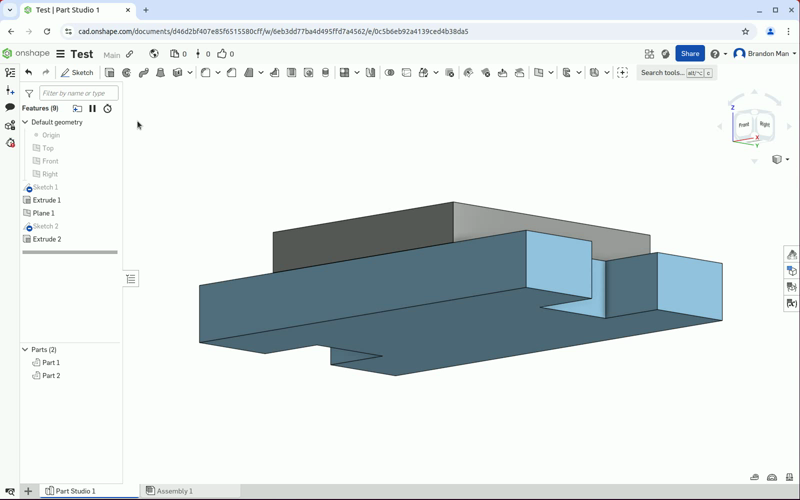
key(left, 3)
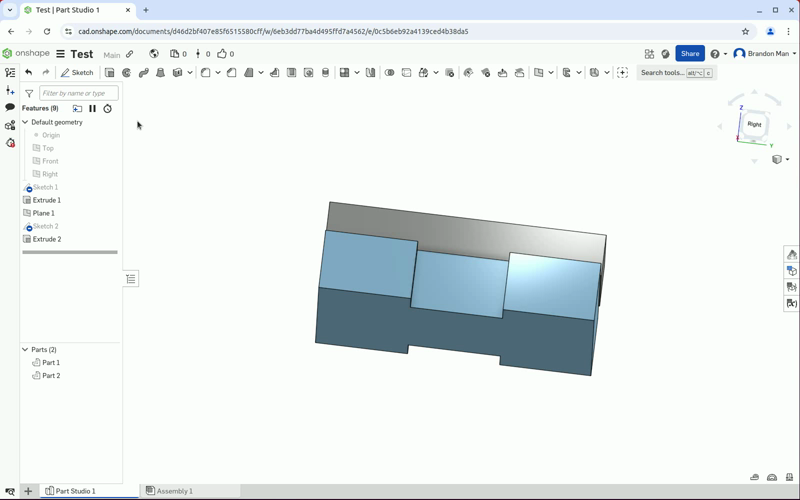
key(right, 3)
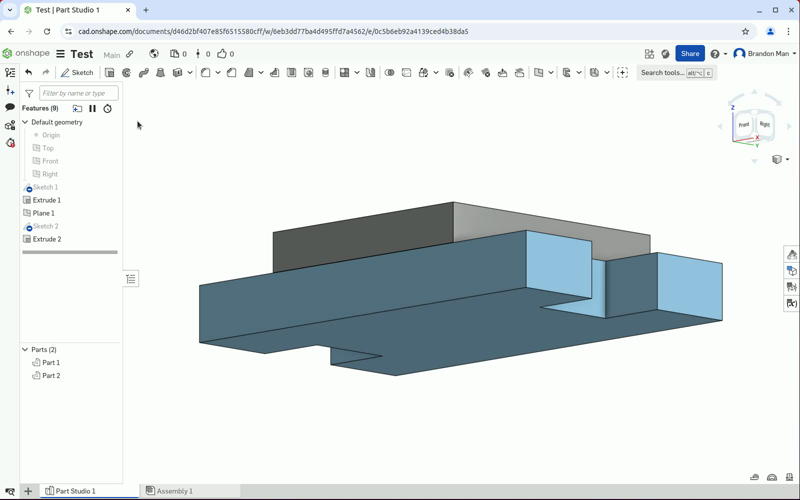
key(down, 3)
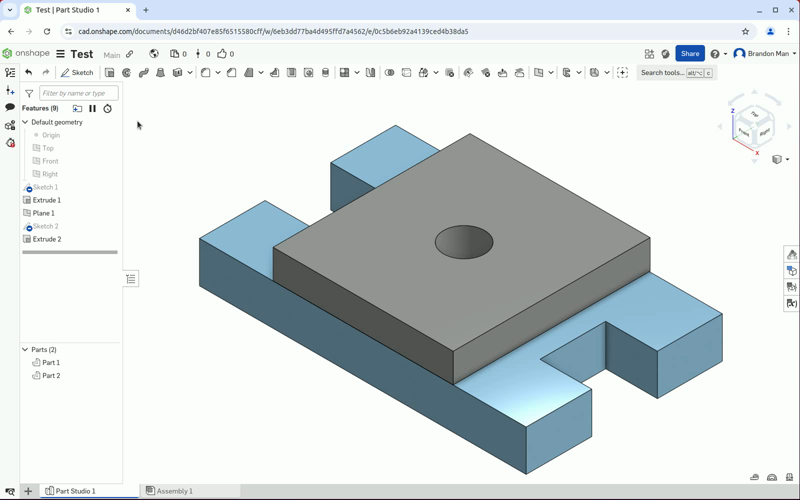
mouse_move(73, 189)
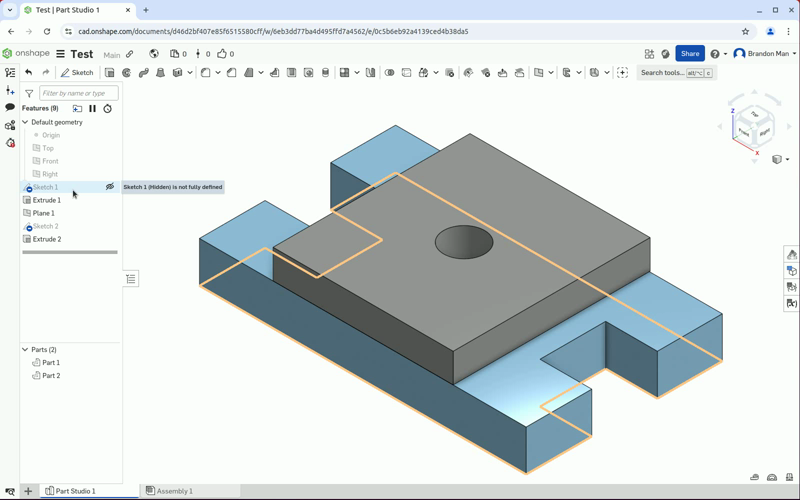
click(73, 189)